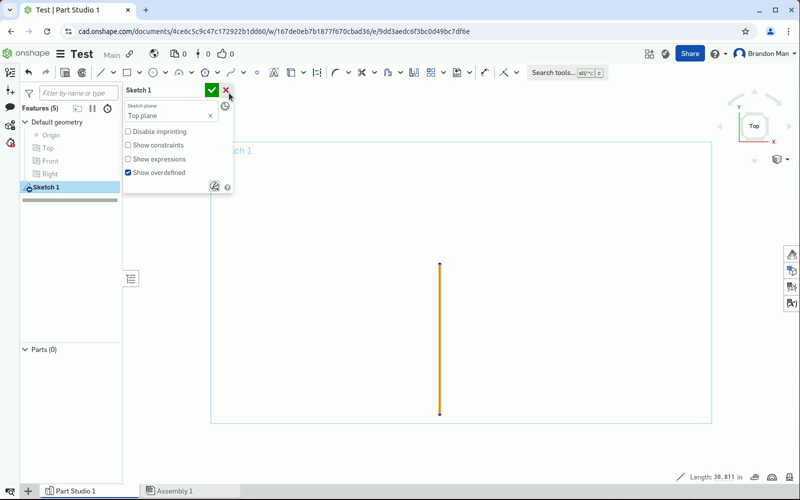
key(shift+h)
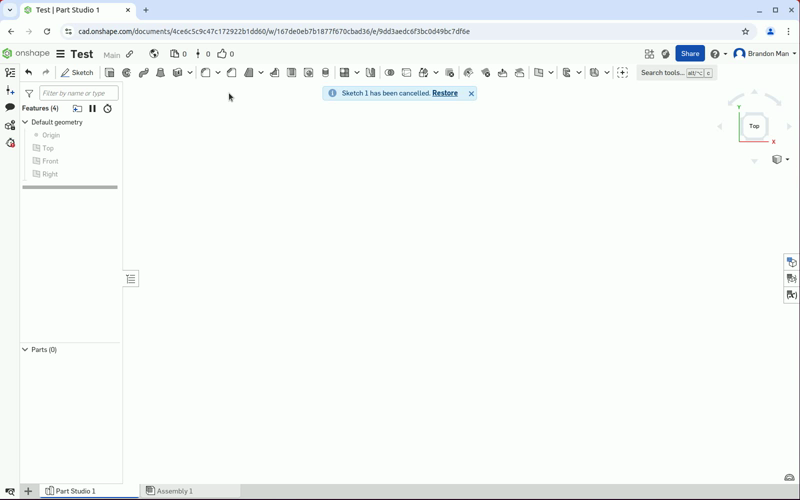
mouse_move(73, 352)
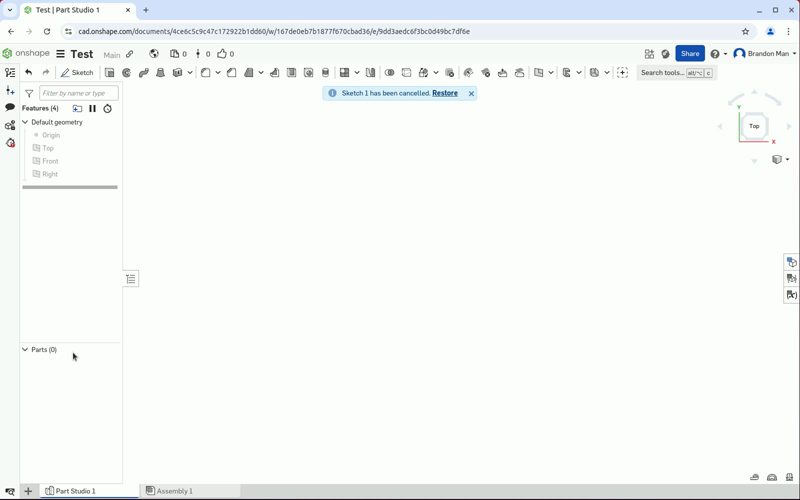
key(y)
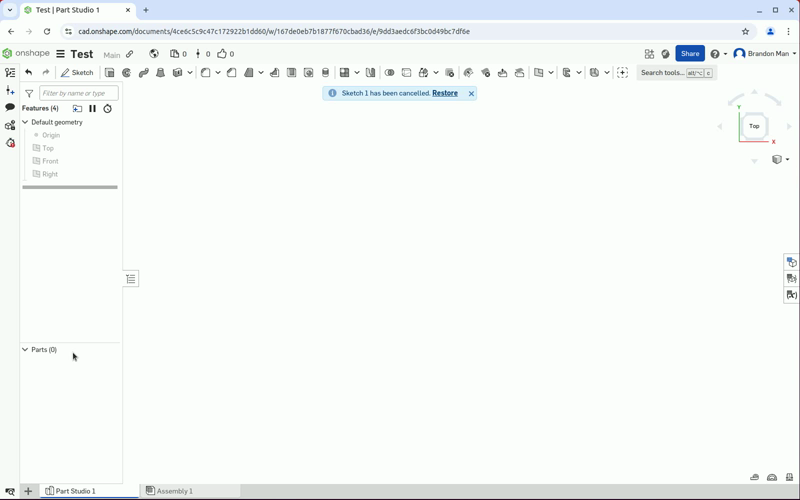
key(shift+p)
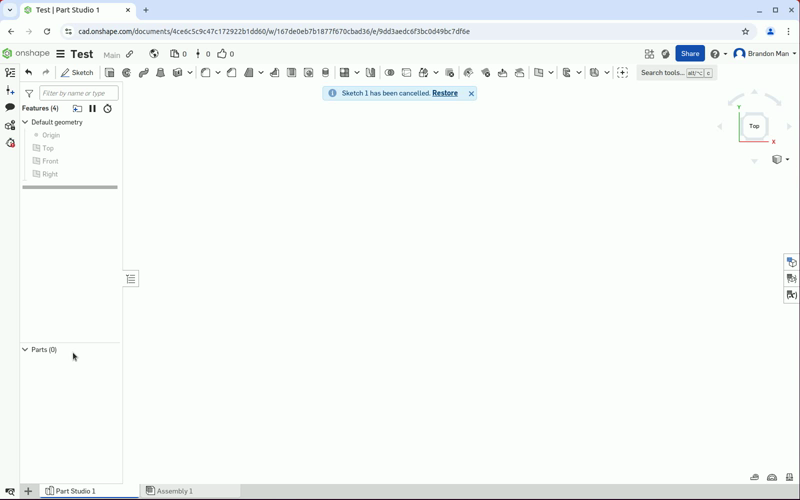
key(space)
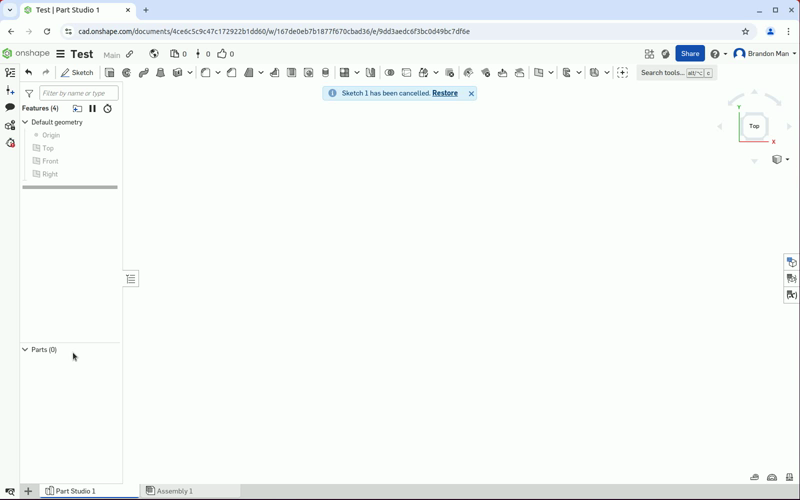
key_down(shift)
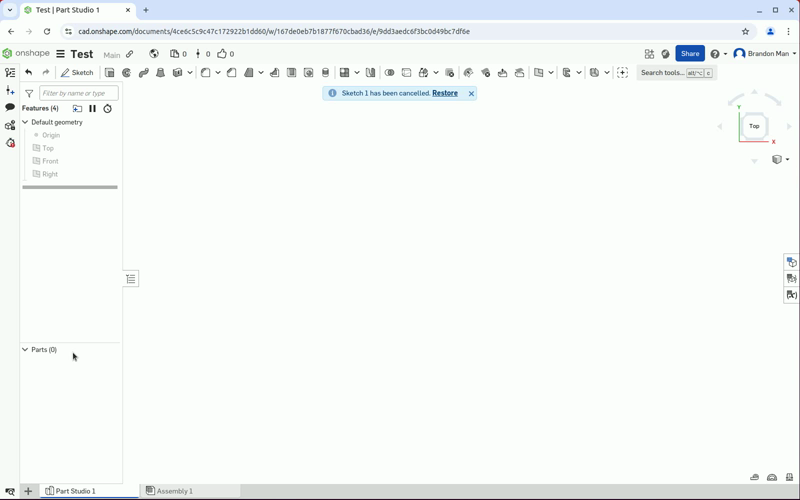
key(up)
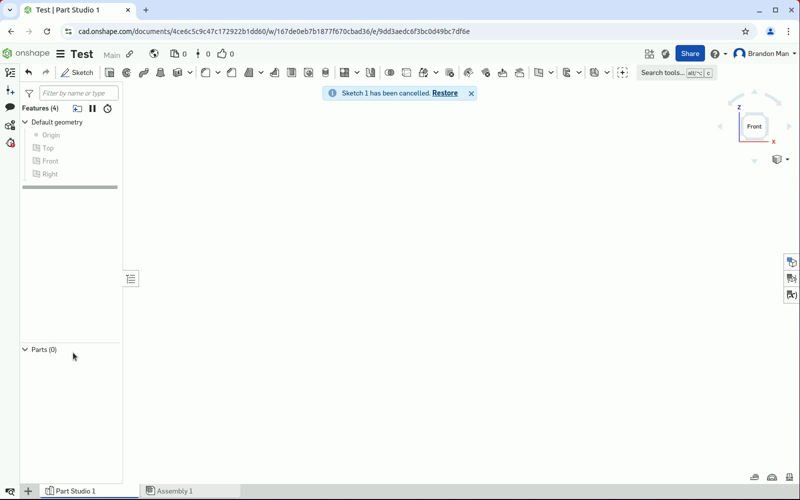
key_up(shift)
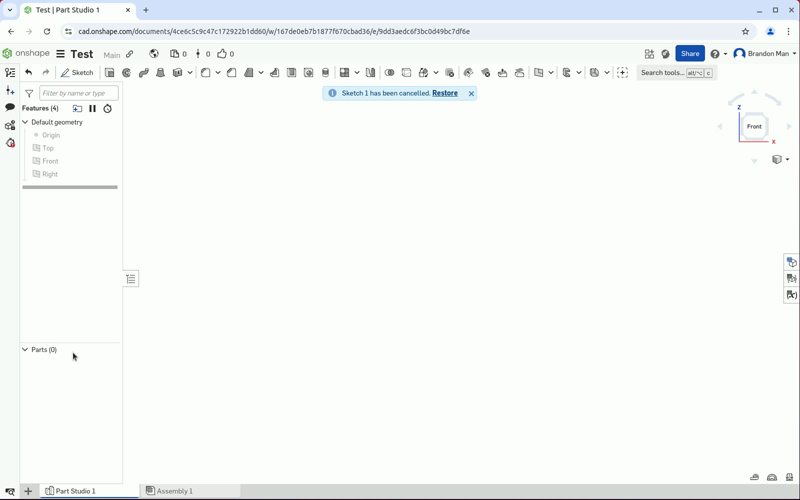
mouse_move(73, 352)
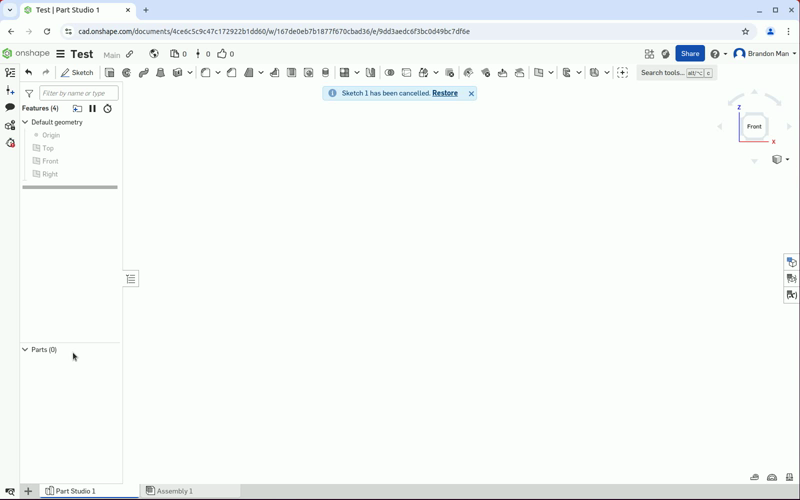
key(shift+y)
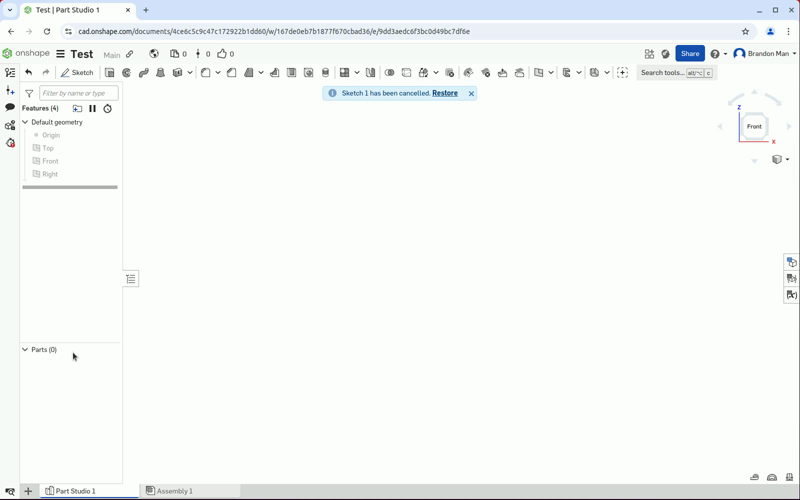
key(shift+s)
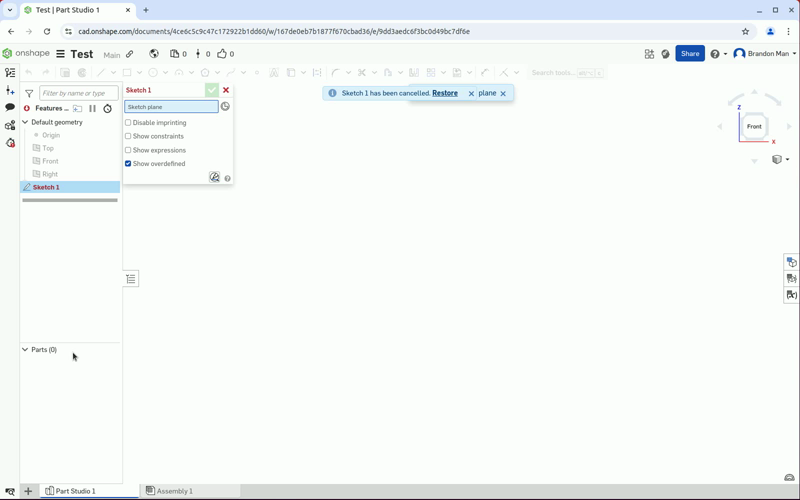
mouse_move(73, 163)
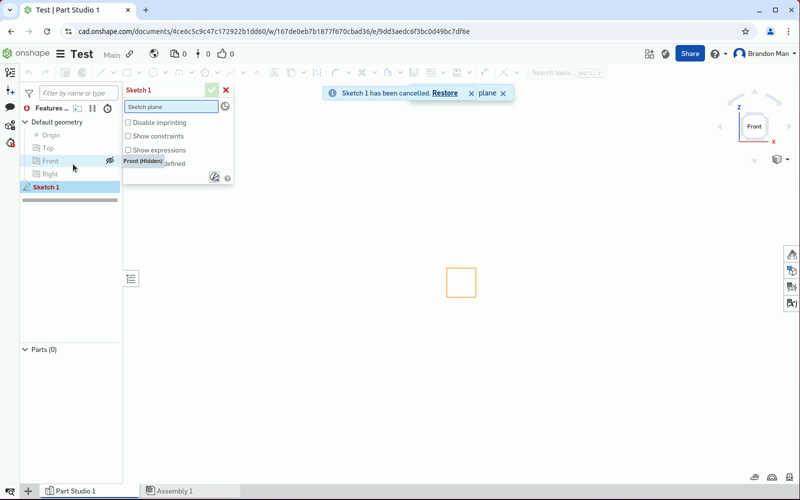
click(73, 163)
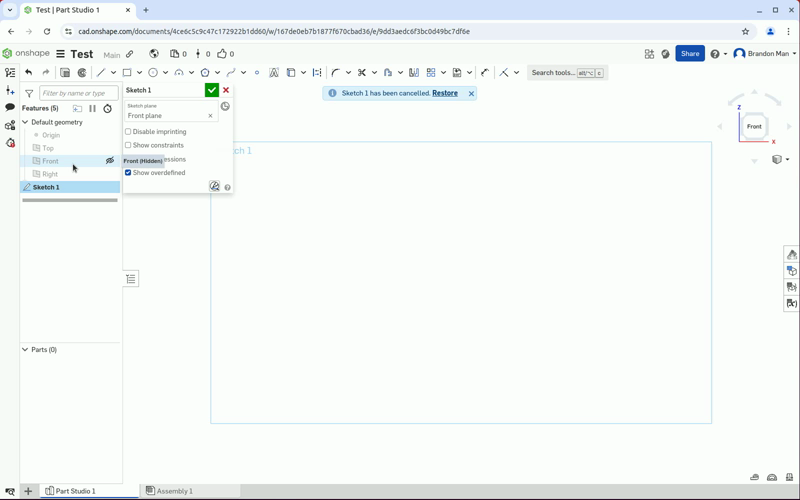
mouse_move(73, 352)
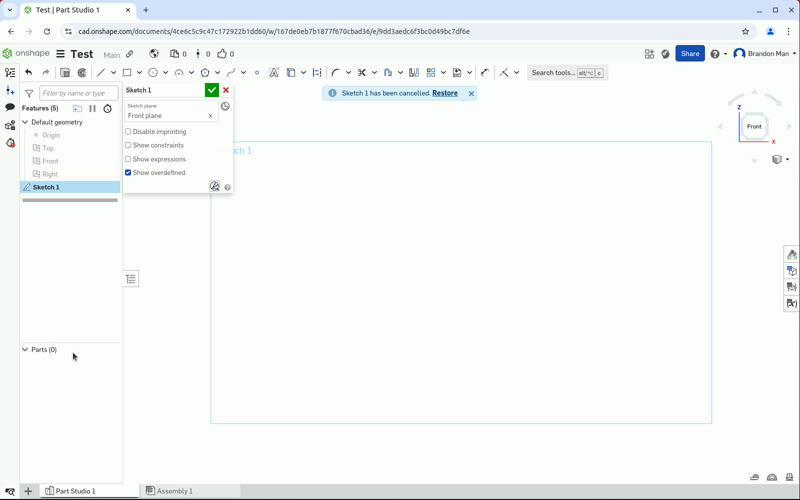
key(y)
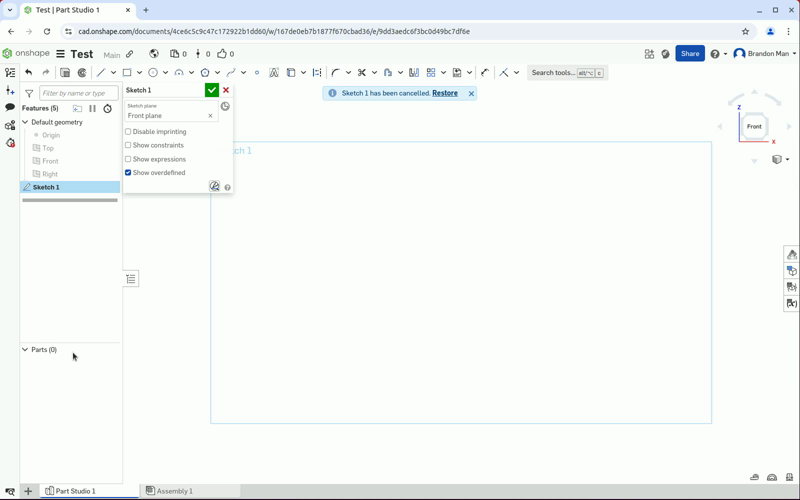
key(c)
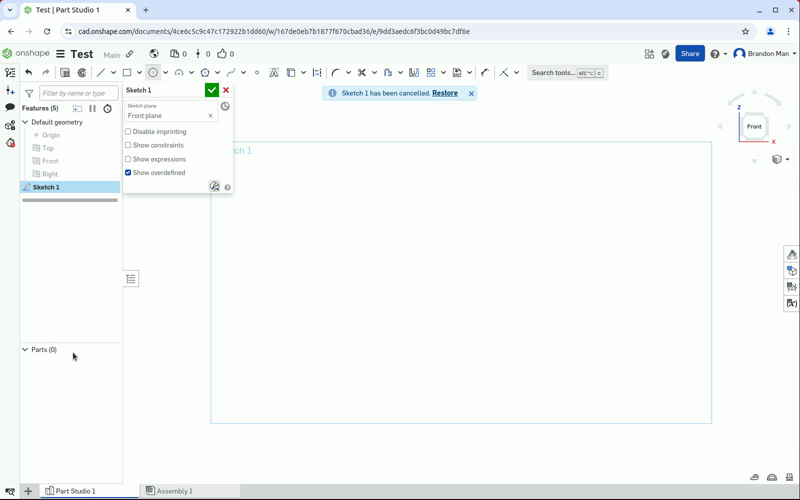
key_down(shift)
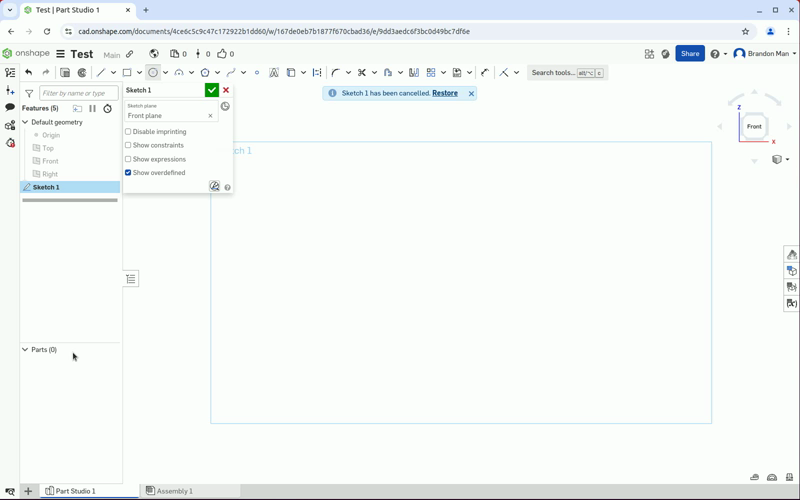
mouse_move(461, 282)
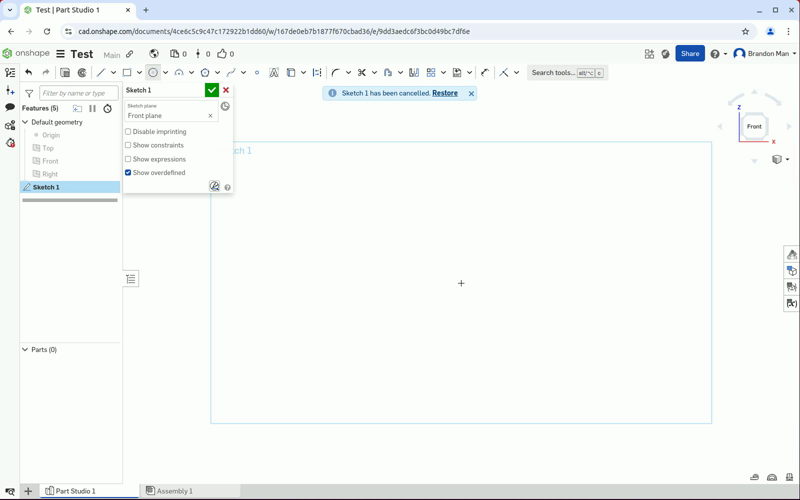
click(461, 282)
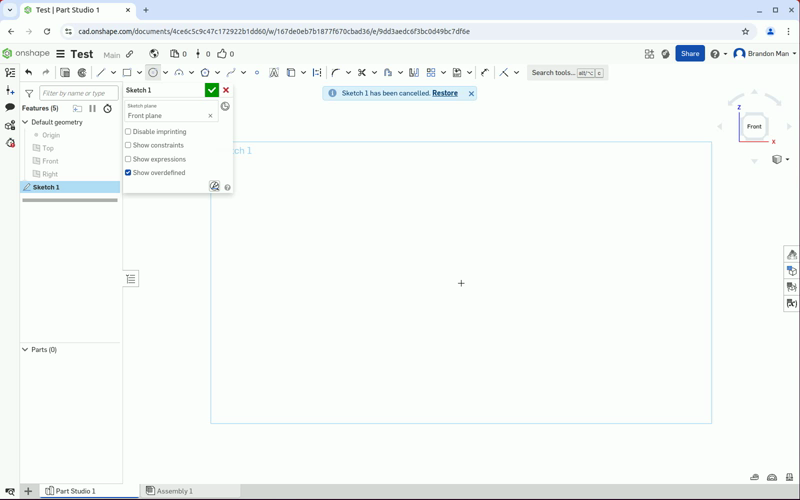
key_up(shift)
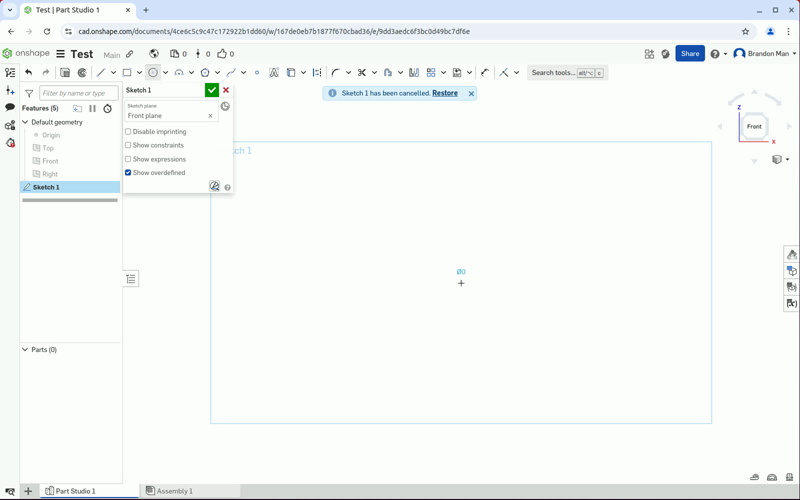
mouse_move(497, 282)
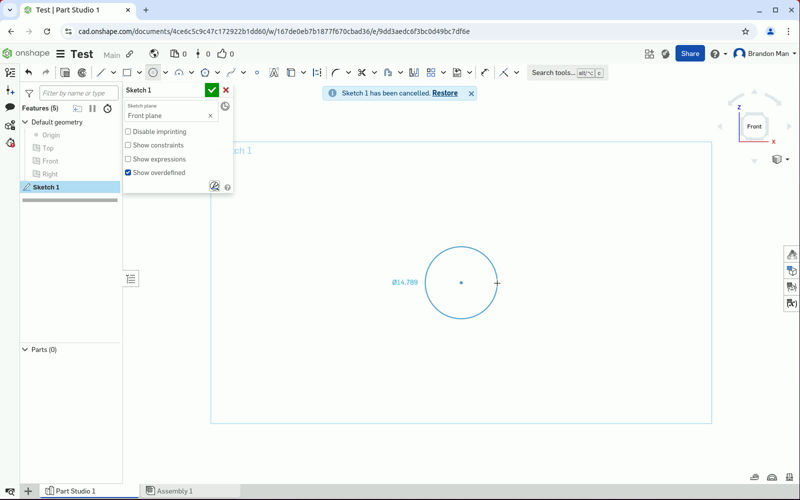
click(497, 282)
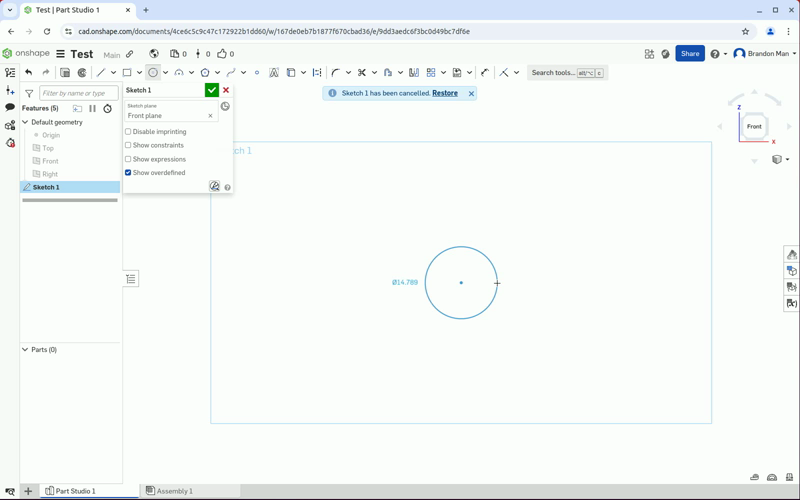
key(esc)
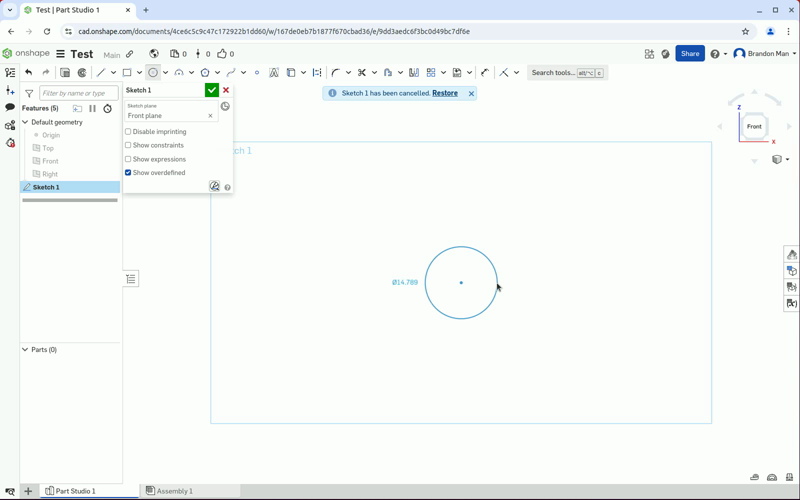
key(c)
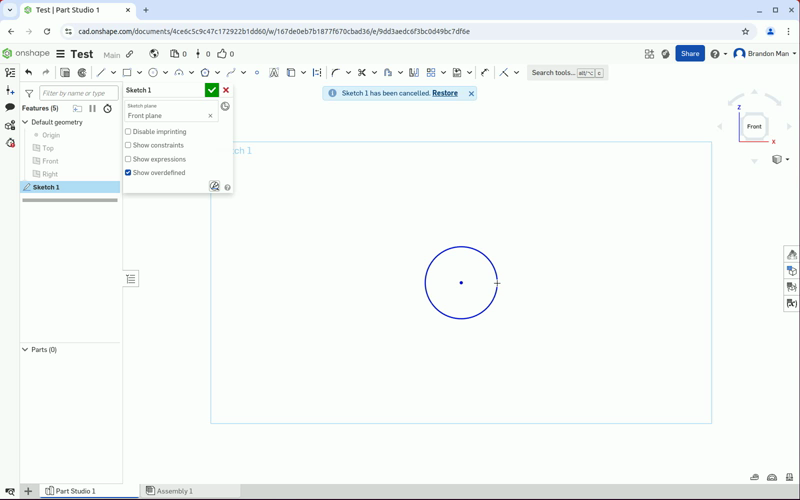
key_down(shift)
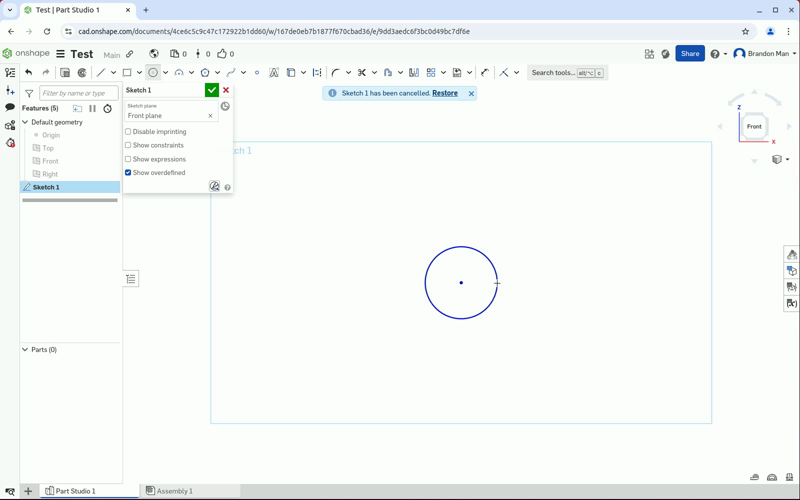
mouse_move(461, 282)
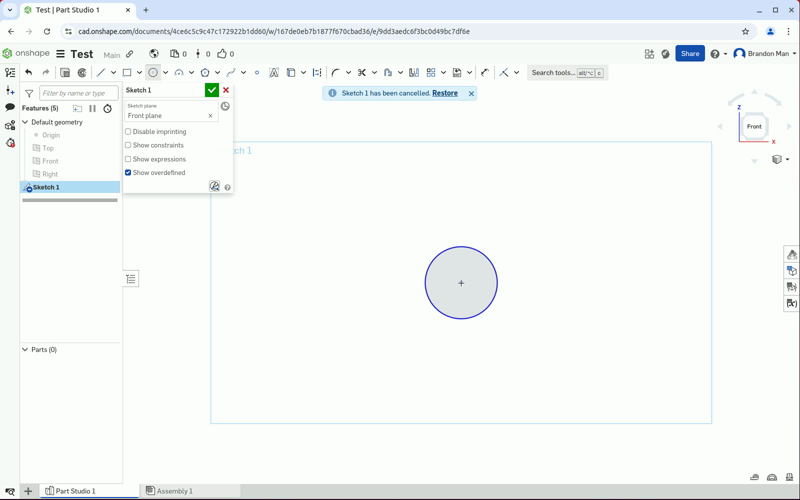
click(461, 282)
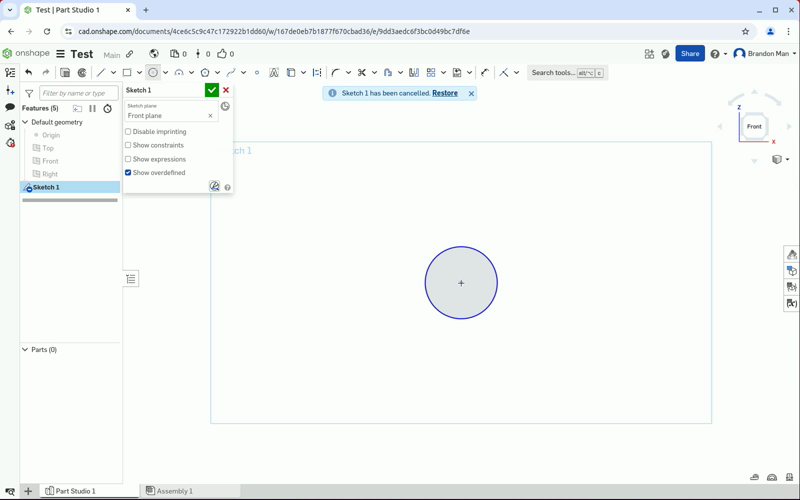
key_up(shift)
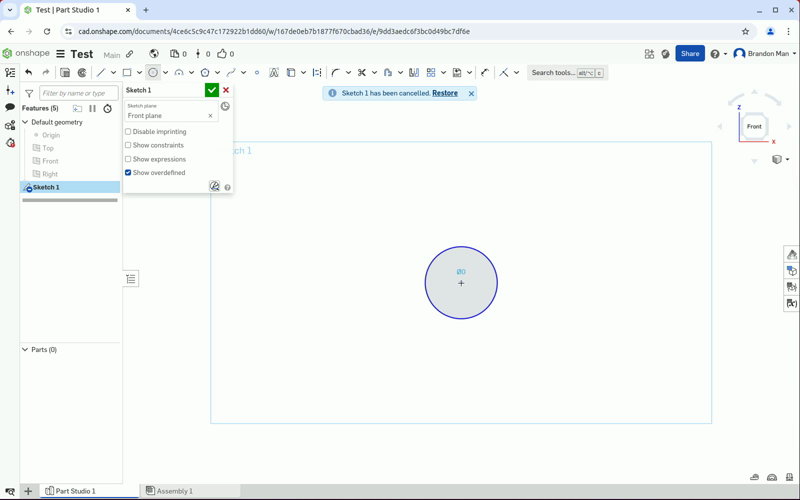
mouse_move(479, 282)
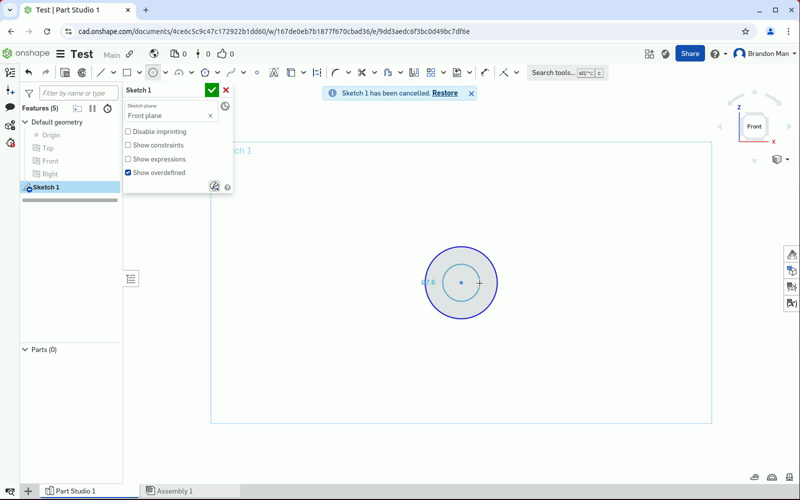
click(479, 282)
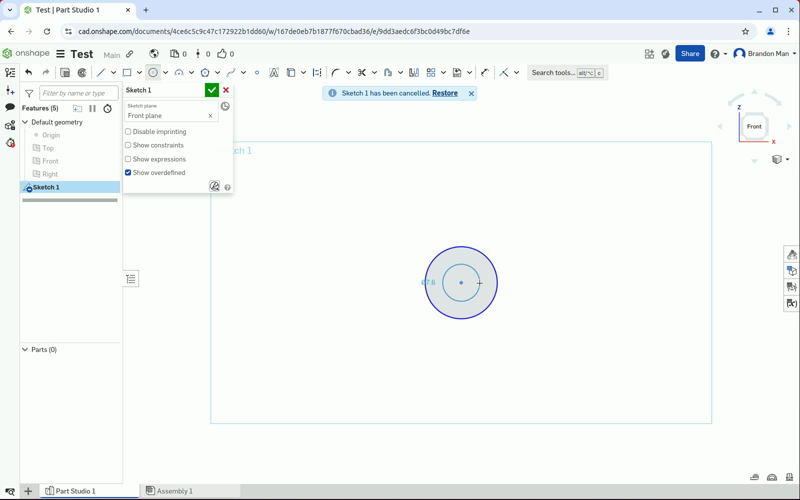
key(esc)
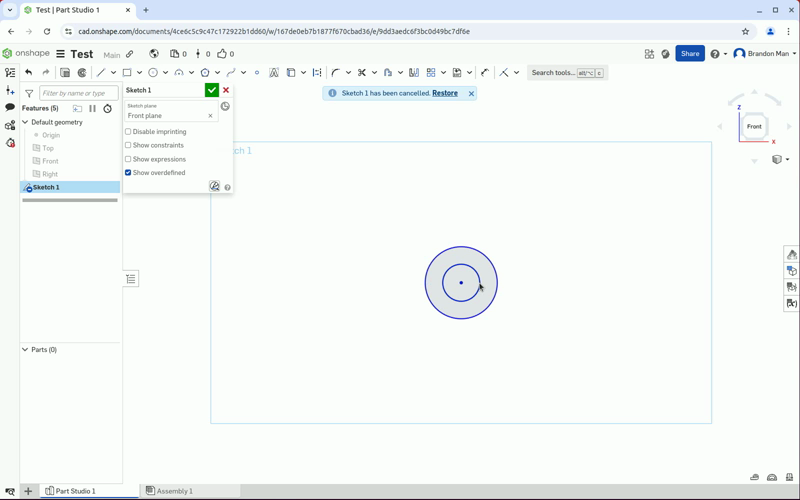
mouse_move(486, 281)
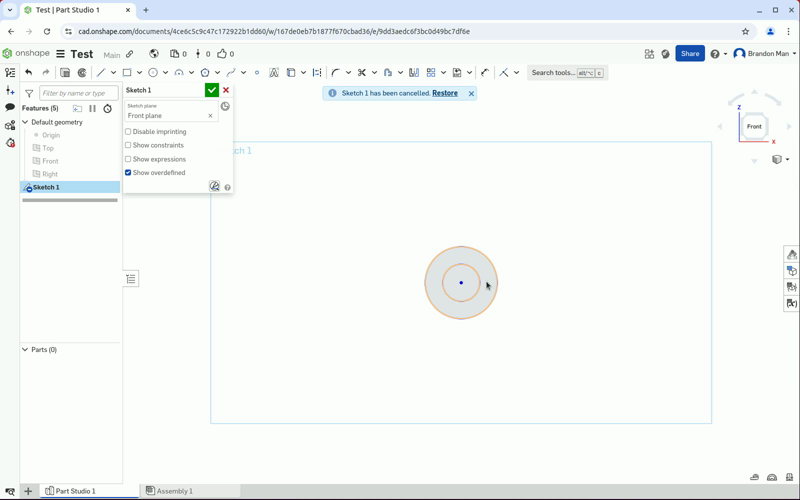
click(486, 281)
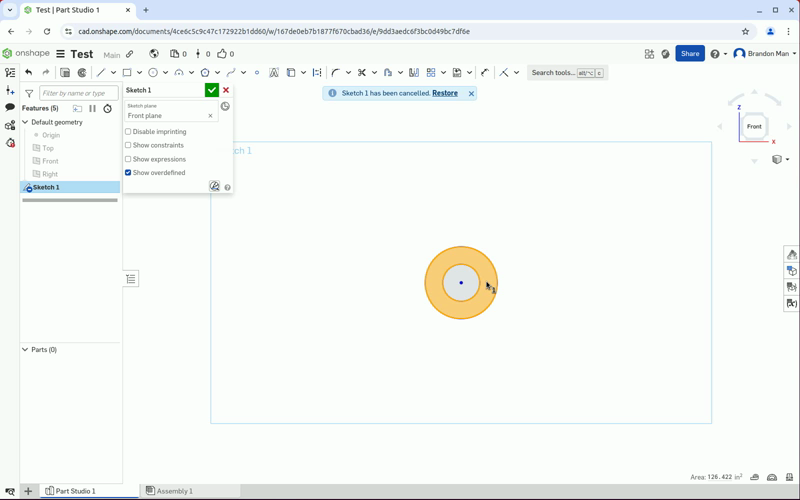
mouse_move(73, 352)
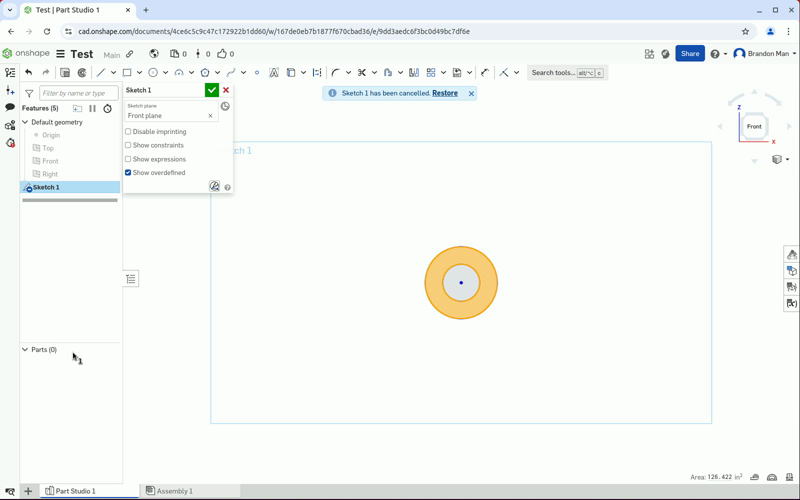
key(shift+y)
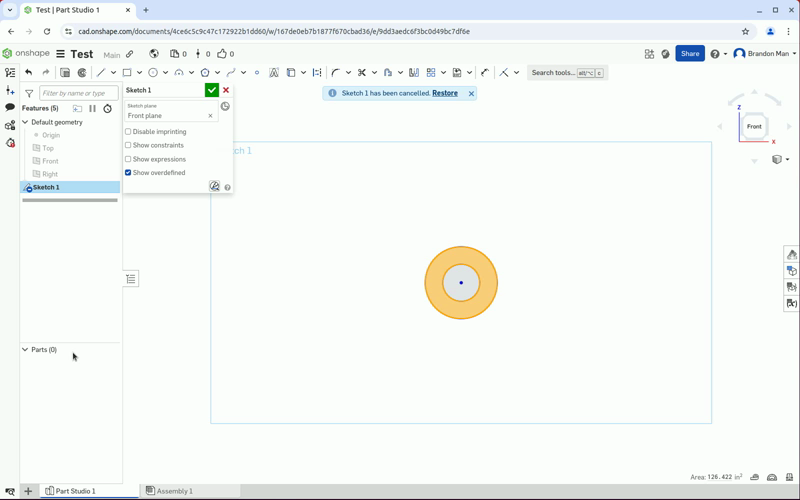
key(shift+e)
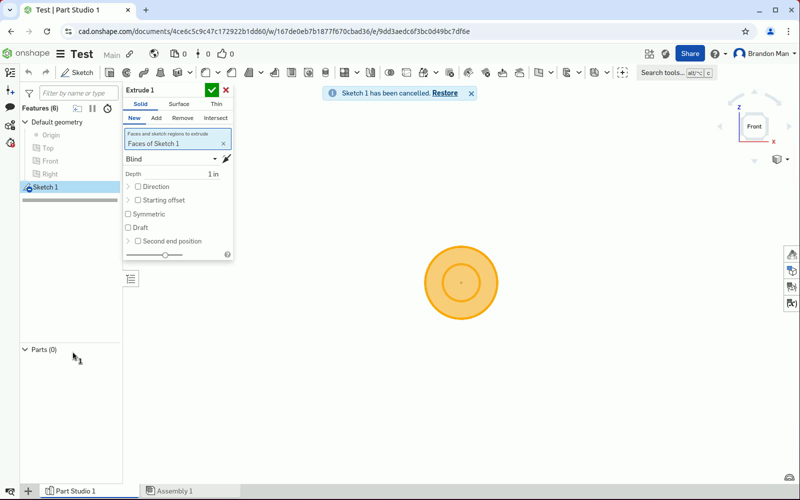
mouse_move(143, 106)
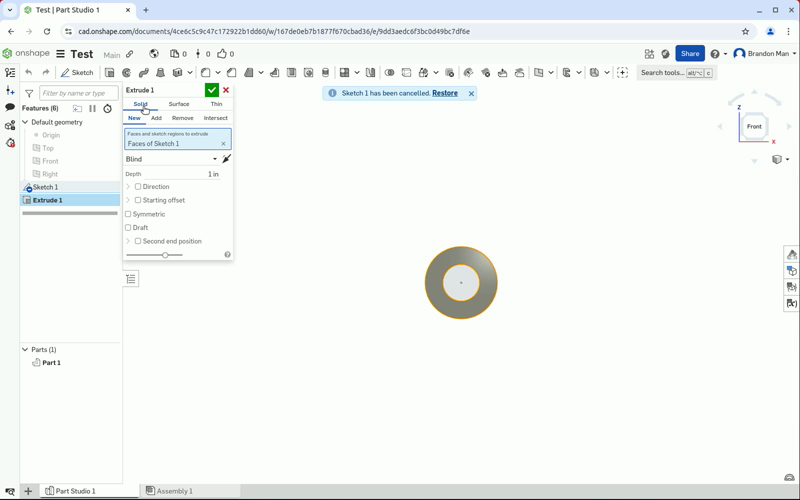
click(143, 106)
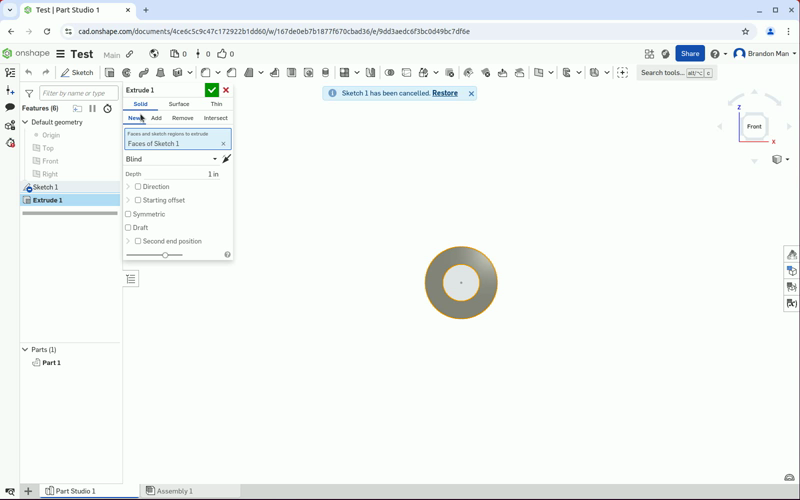
mouse_move(137, 120)
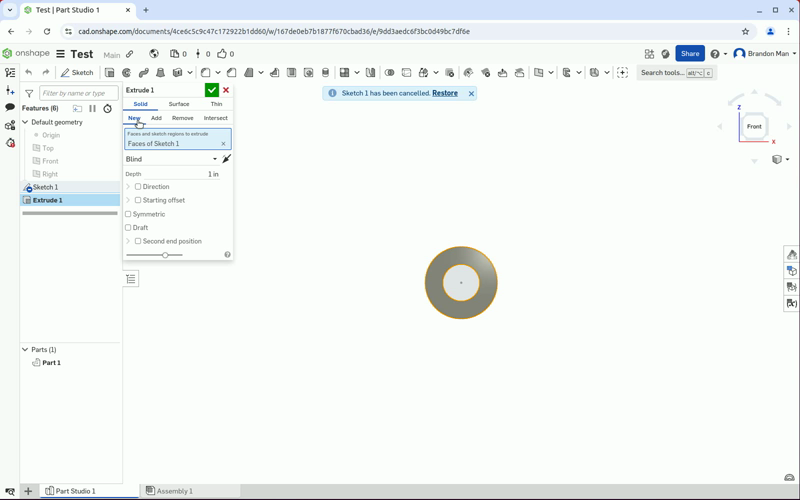
click(137, 120)
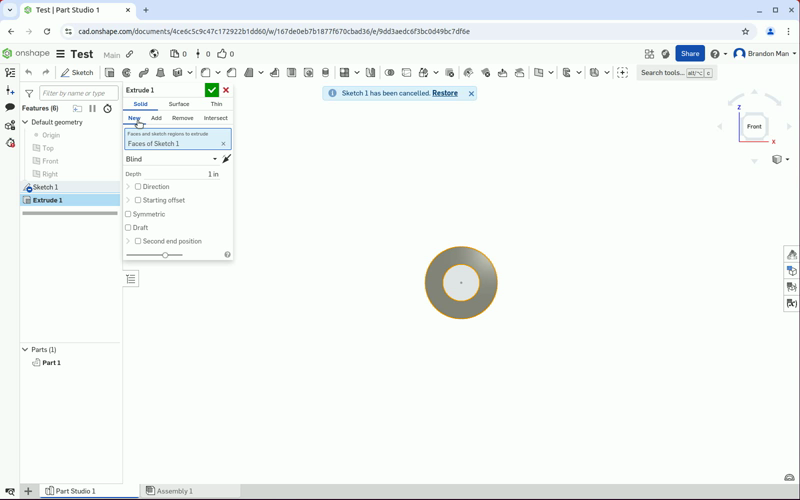
key(tab, 4)
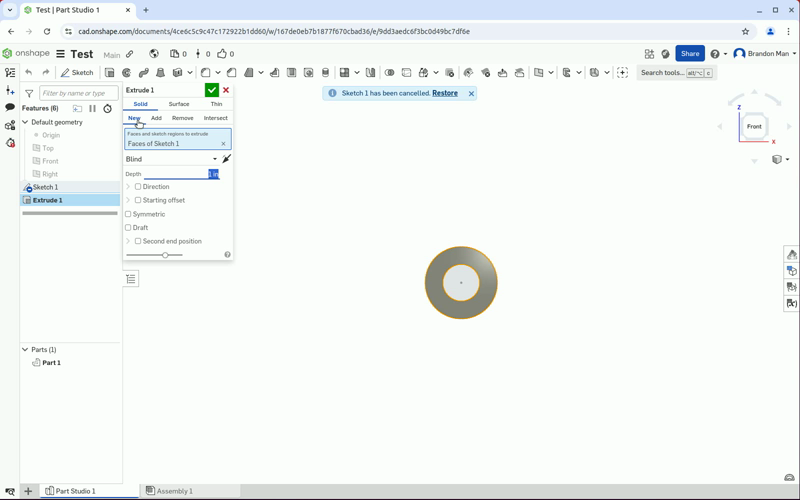
text(3.129)
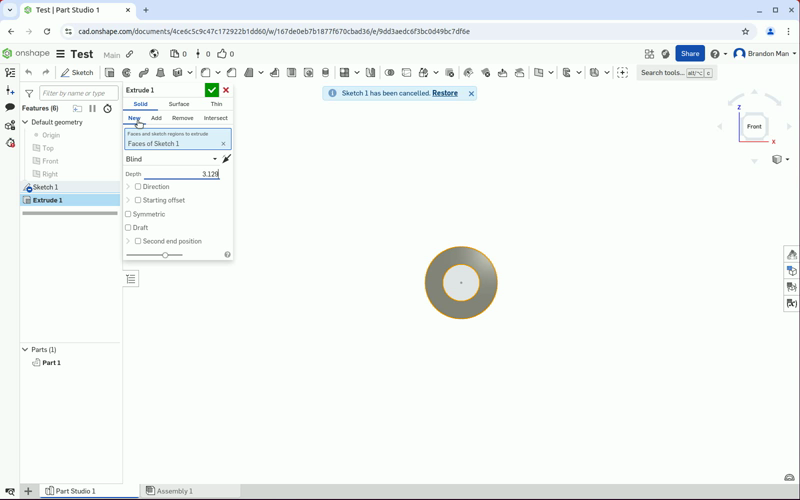
key(enter)
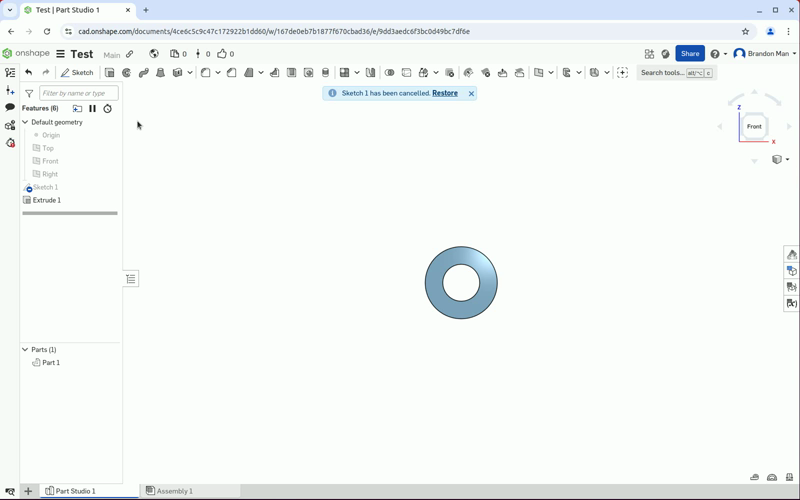
key(shift+h)
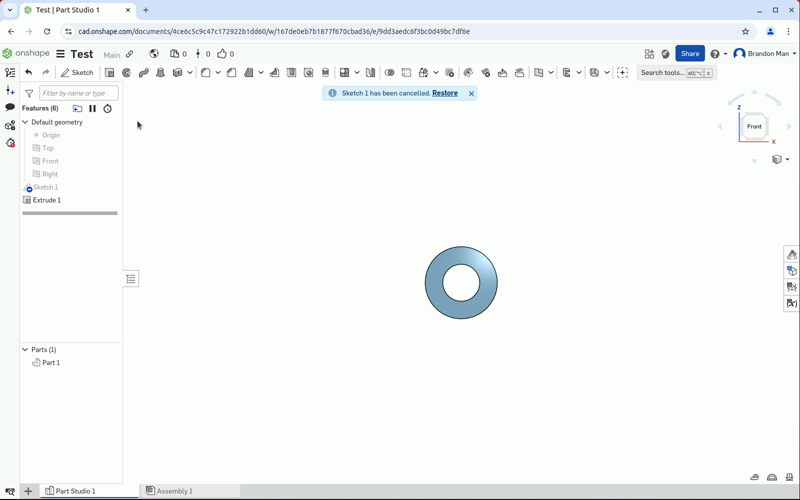
key(shift+h)
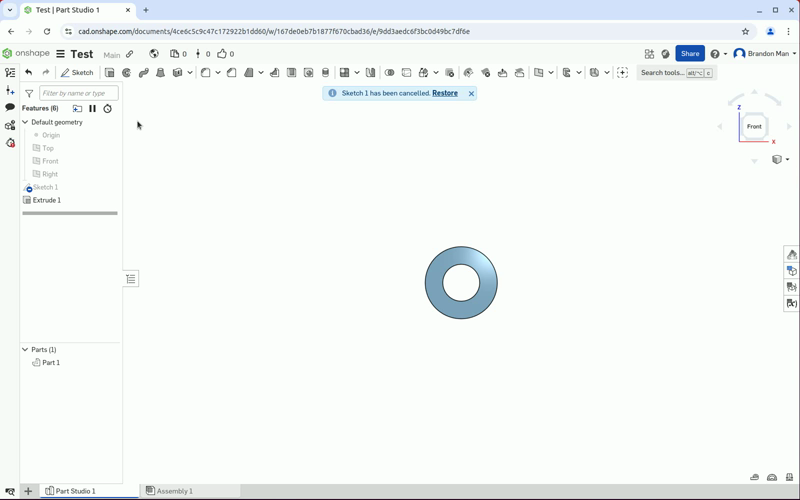
mouse_move(73, 189)
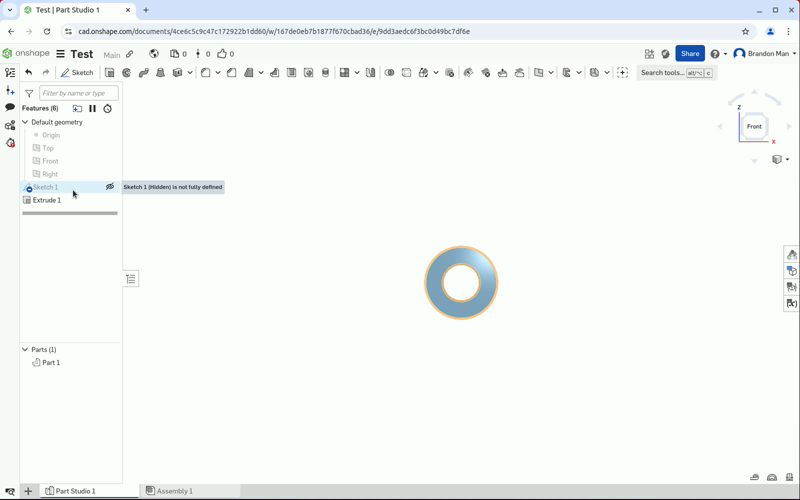
click(73, 189)
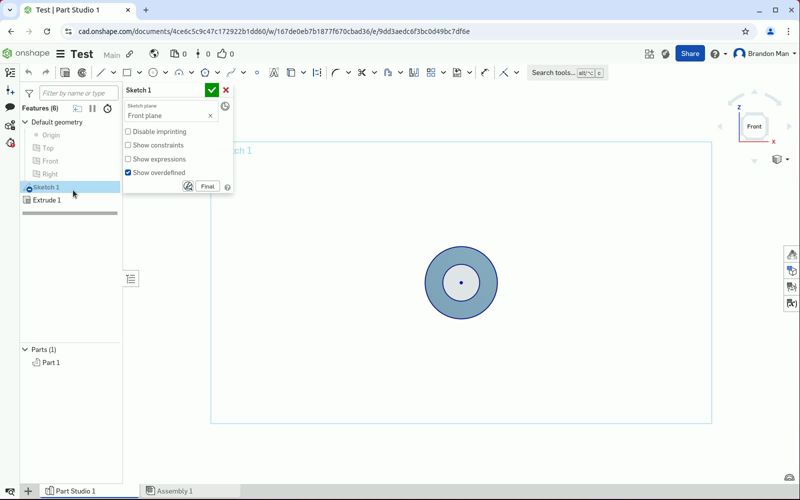
mouse_move(229, 92)
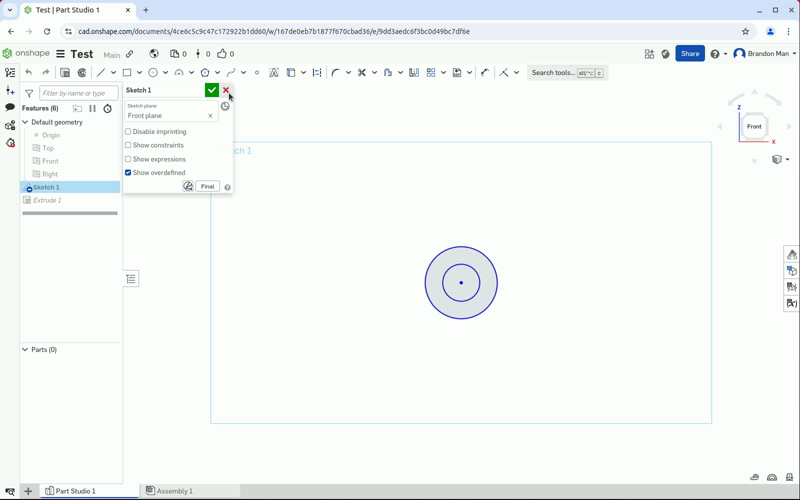
click(229, 92)
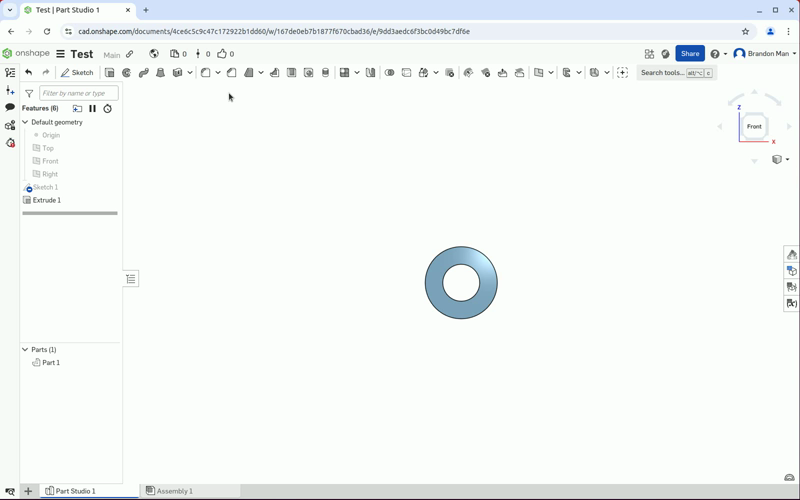
mouse_move(541, 75)
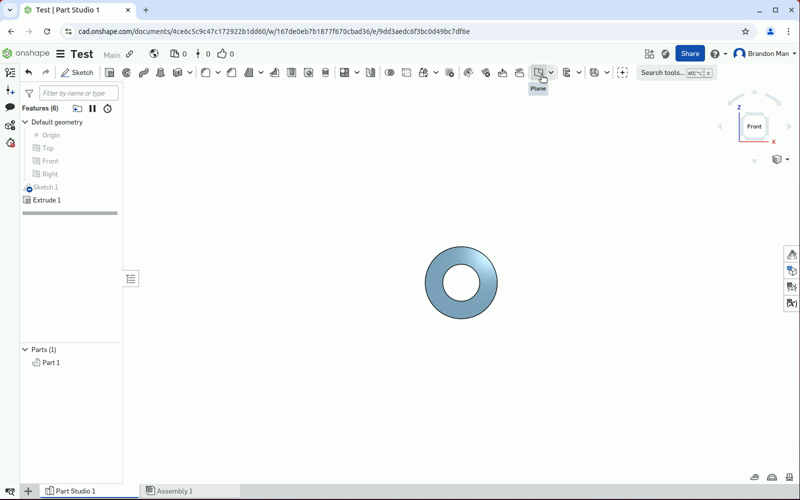
click(541, 75)
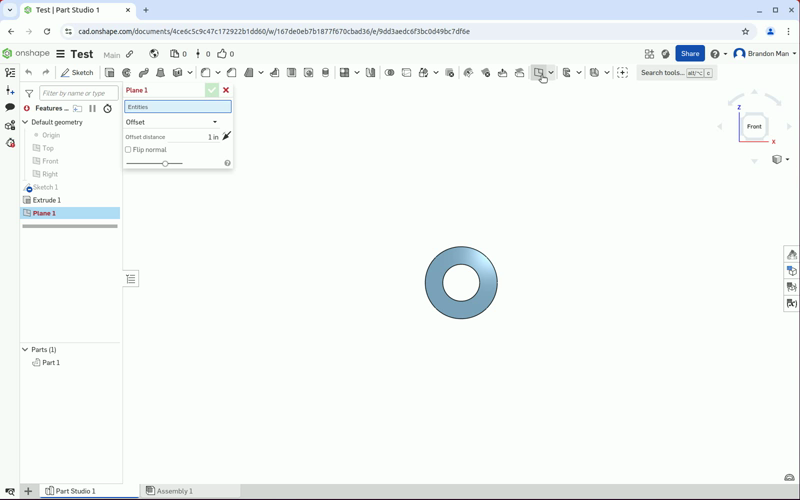
mouse_move(73, 163)
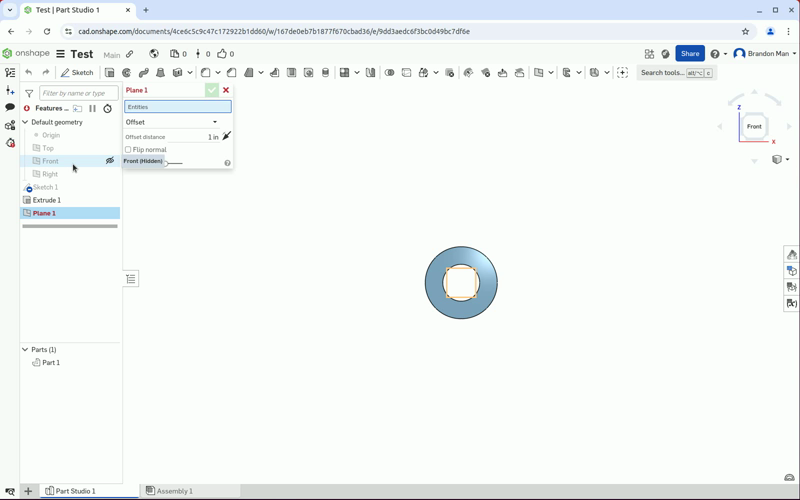
click(73, 163)
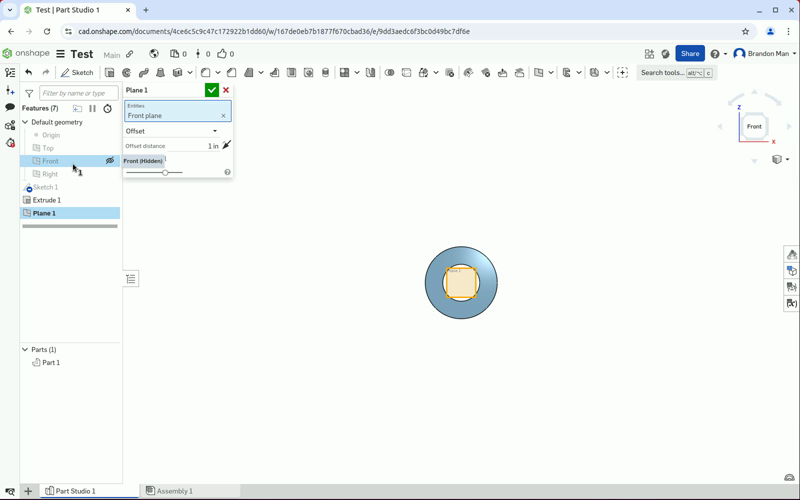
key(tab, 2)
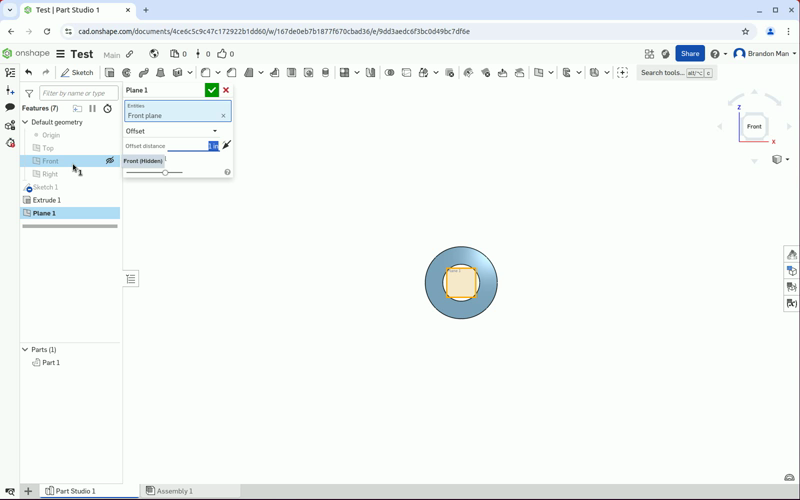
text(3.143)
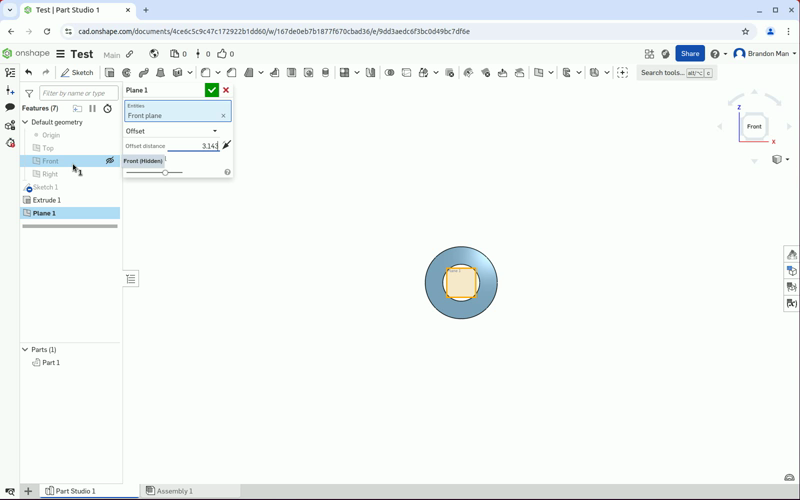
key(enter, 2)
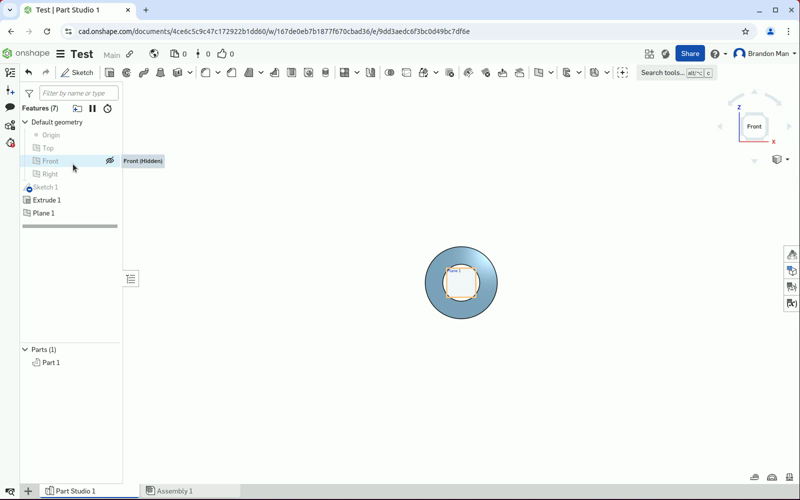
key(shift+s)
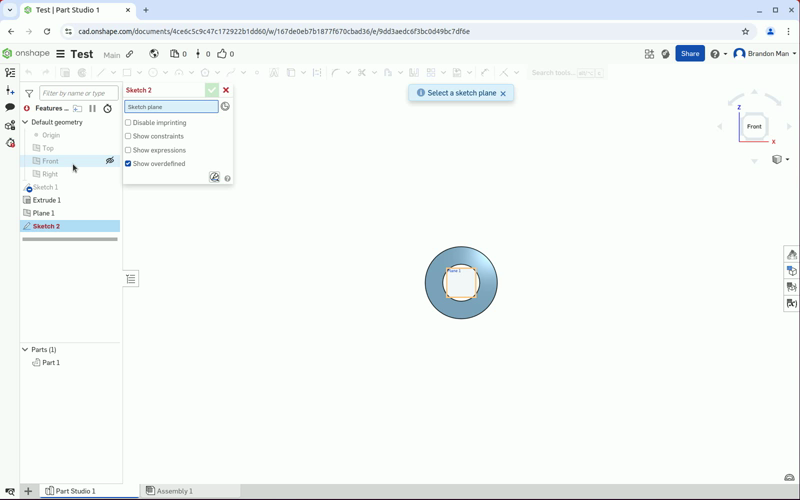
mouse_move(73, 215)
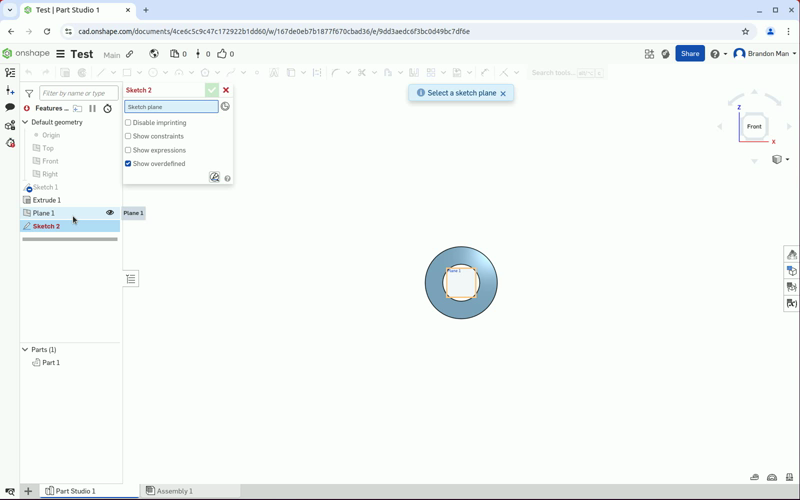
click(73, 215)
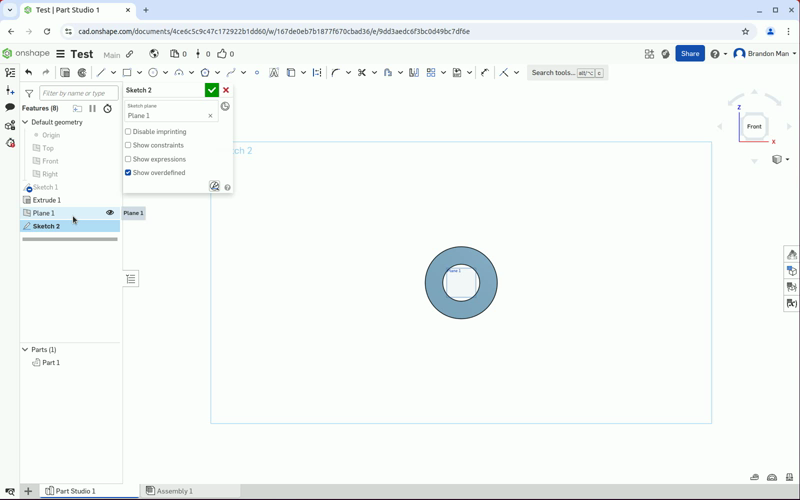
mouse_move(73, 352)
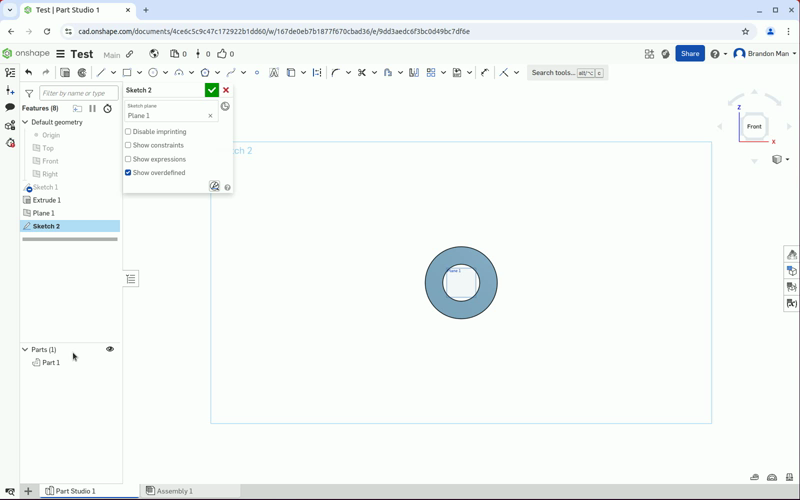
key(y)
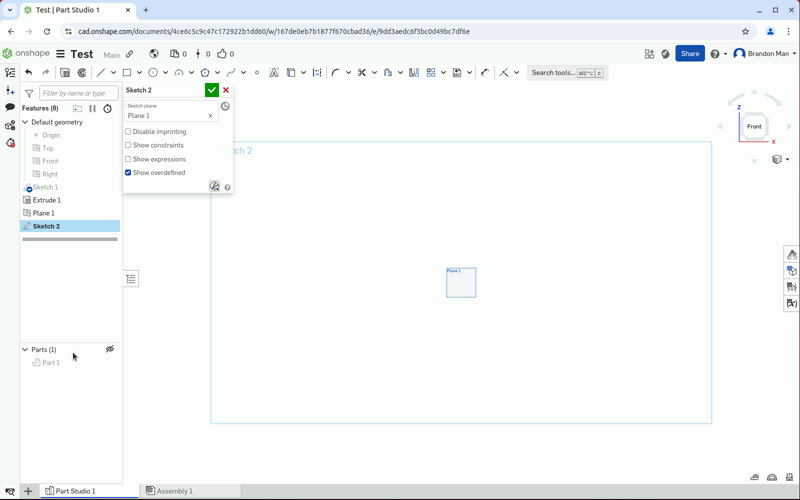
key(c)
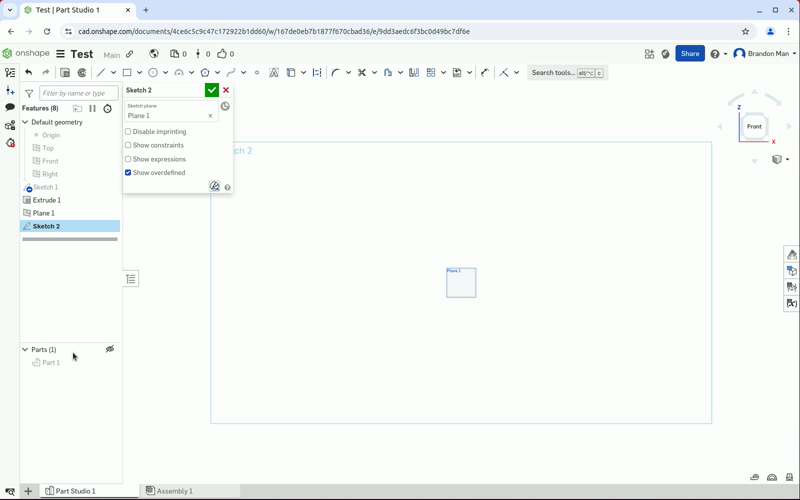
key_down(shift)
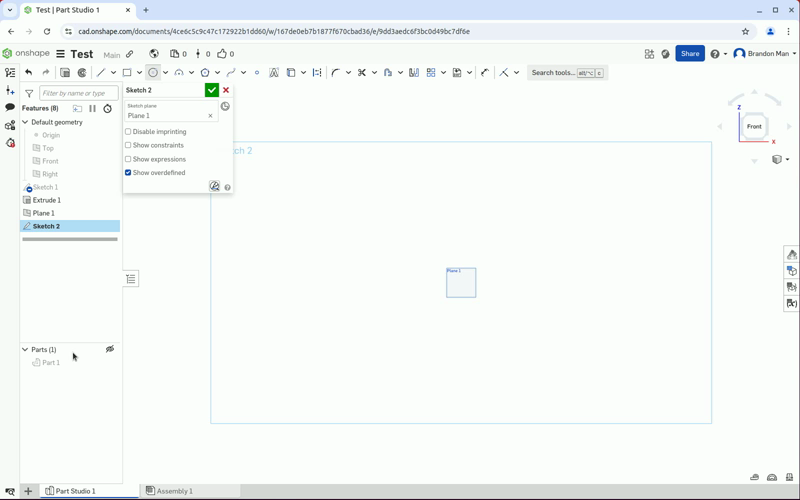
mouse_move(461, 282)
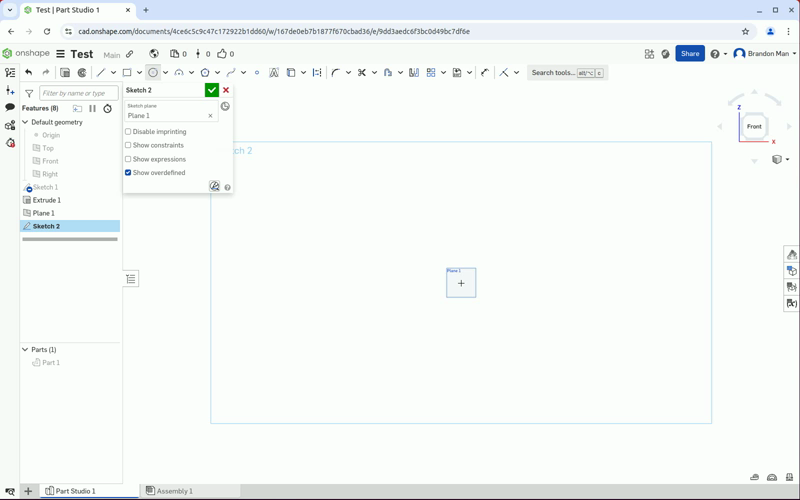
click(461, 282)
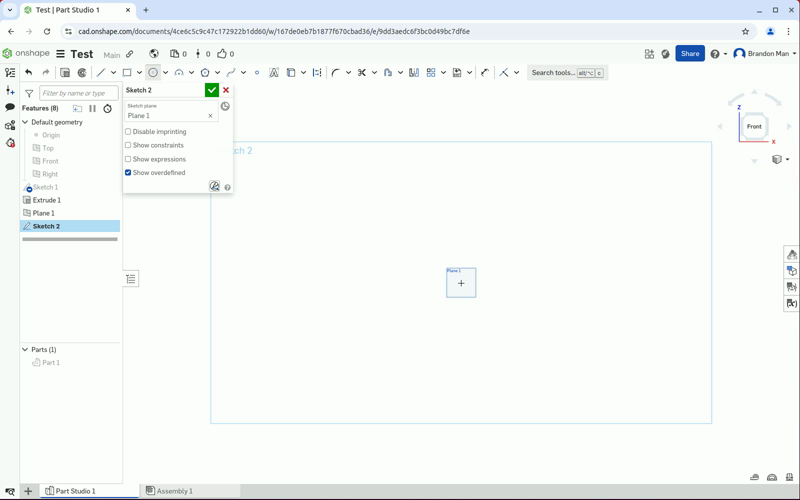
key_up(shift)
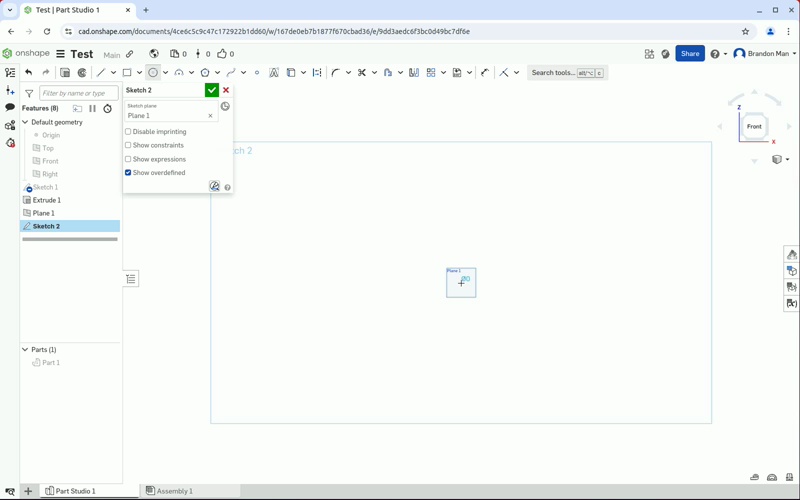
mouse_move(494, 282)
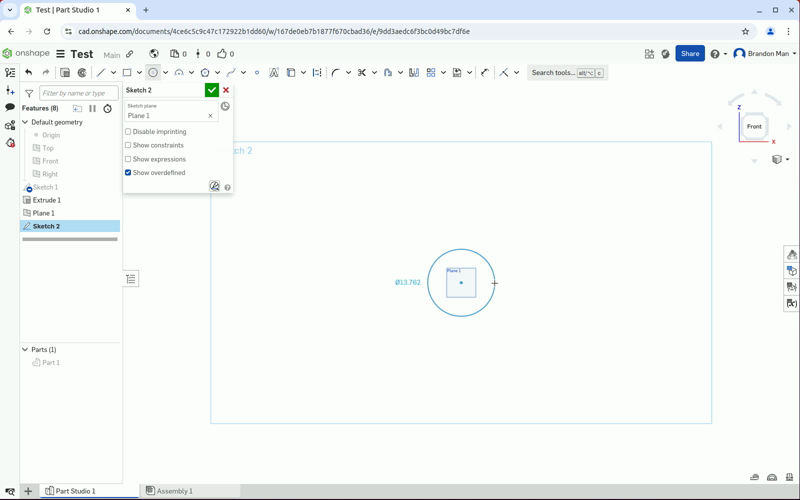
click(494, 282)
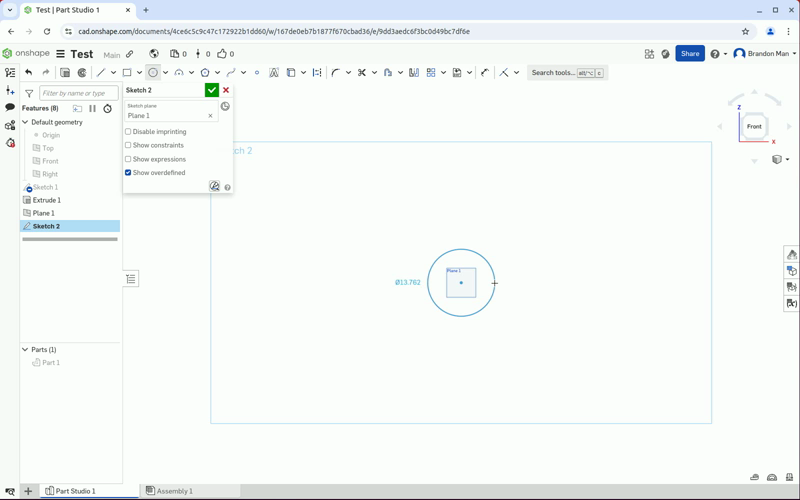
key(esc)
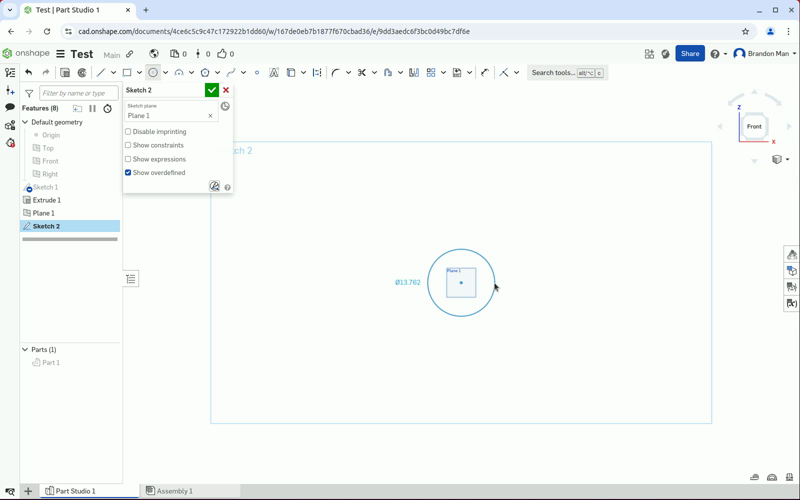
key(c)
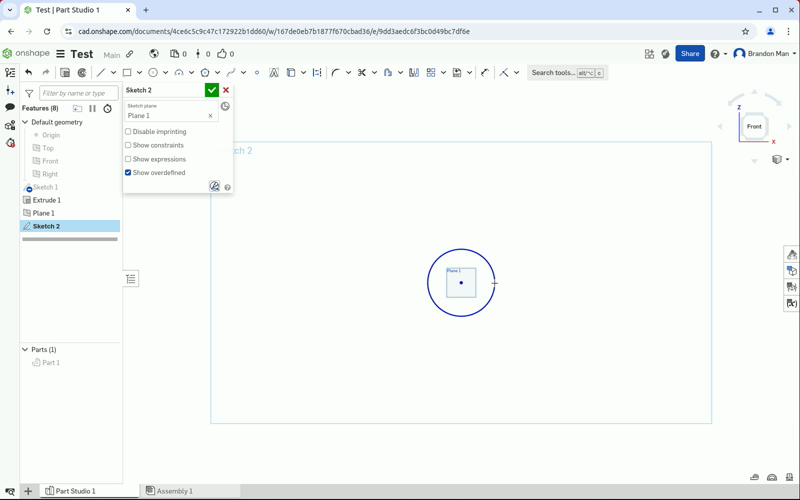
key_down(shift)
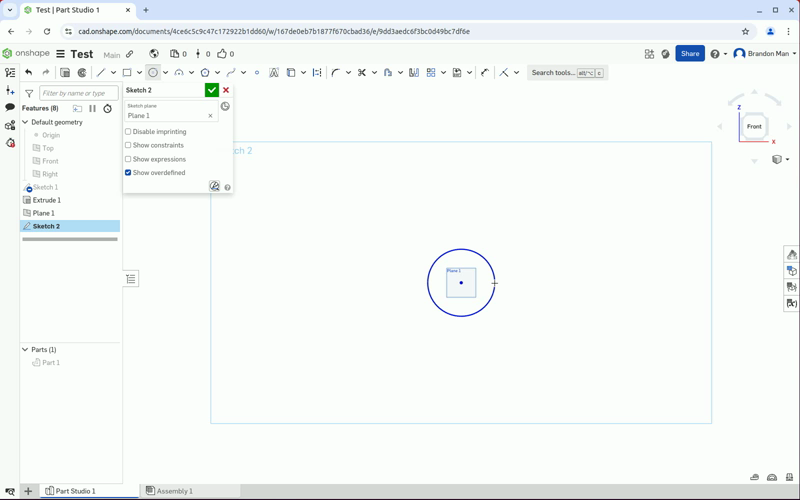
mouse_move(461, 282)
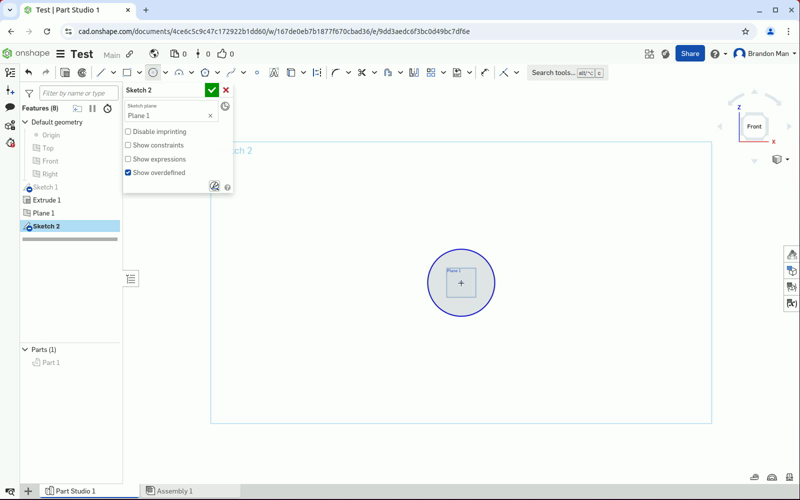
click(461, 282)
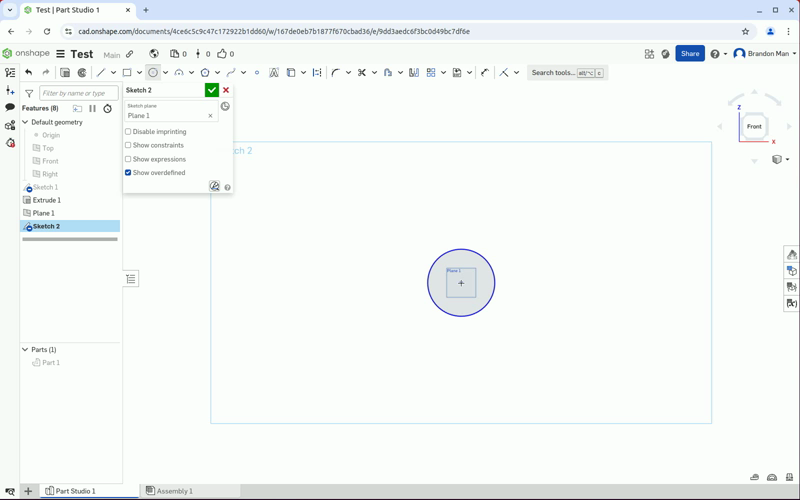
key_up(shift)
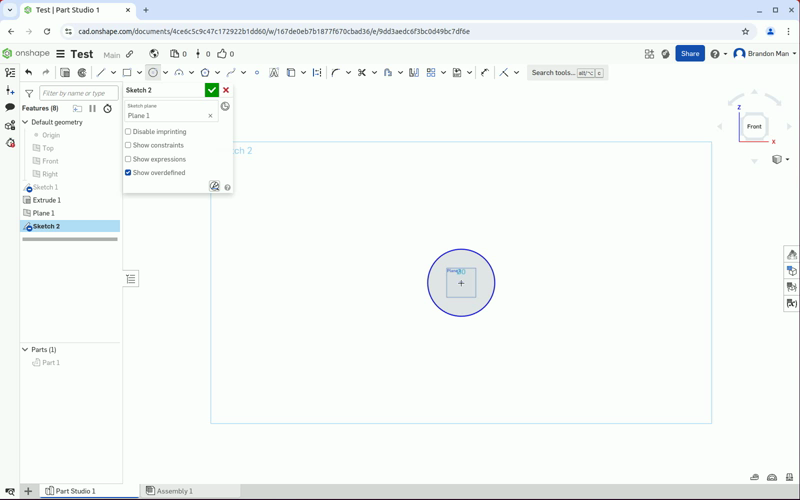
mouse_move(480, 282)
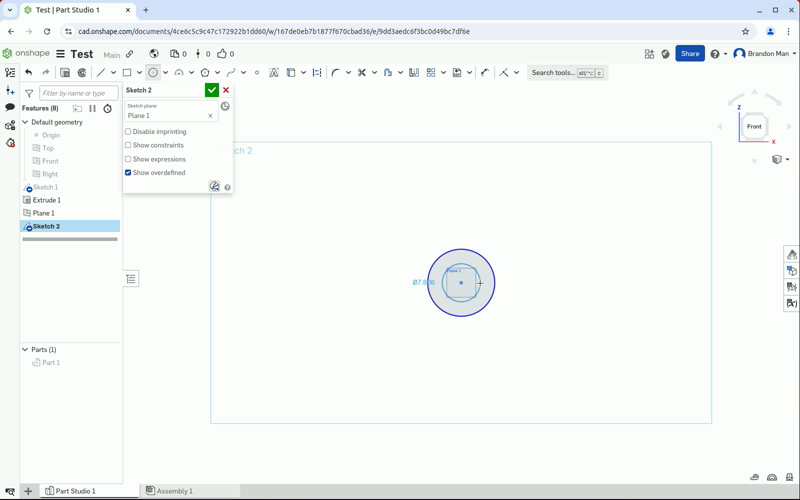
click(480, 282)
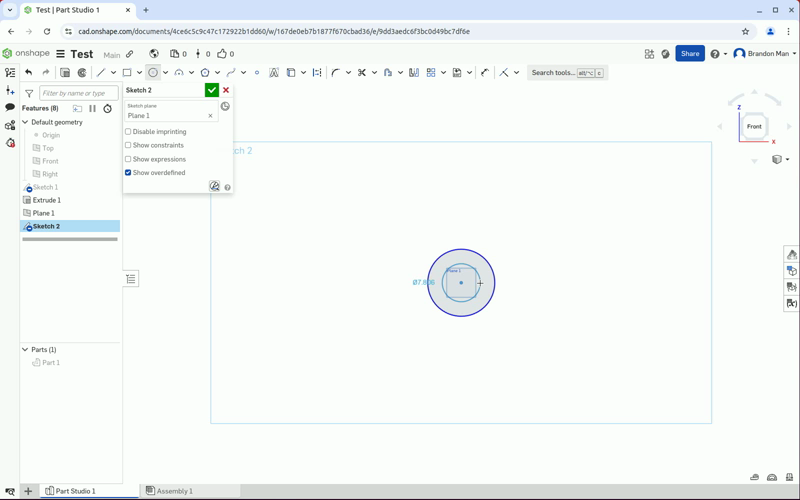
key(esc)
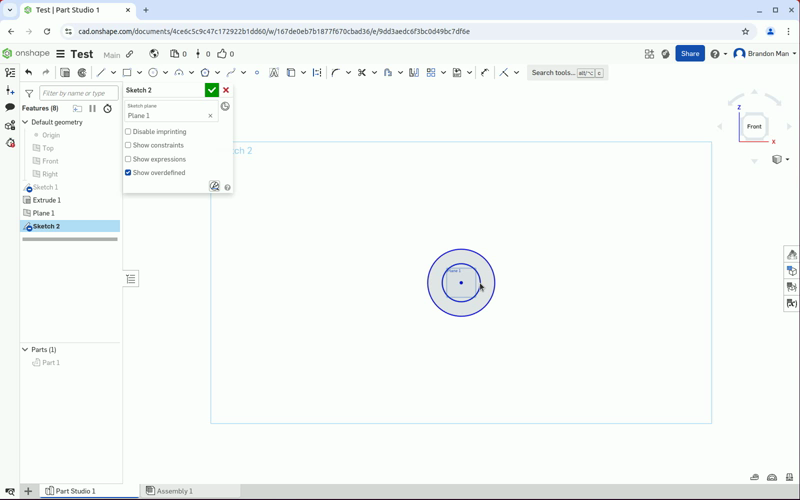
mouse_move(487, 278)
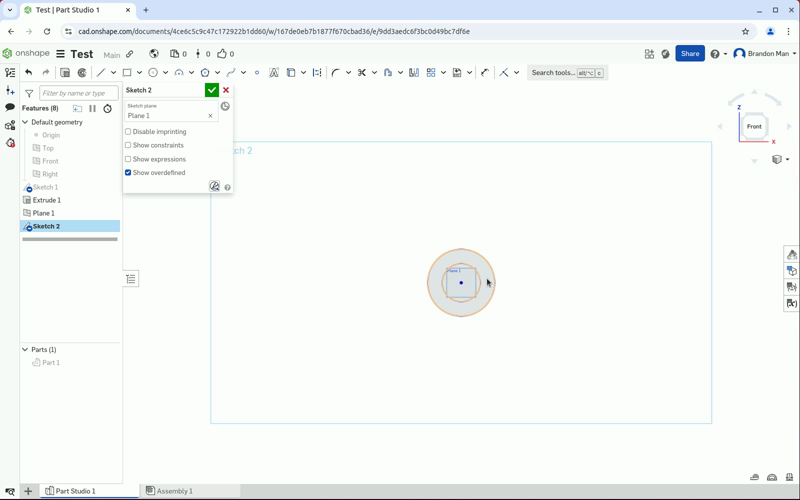
click(487, 278)
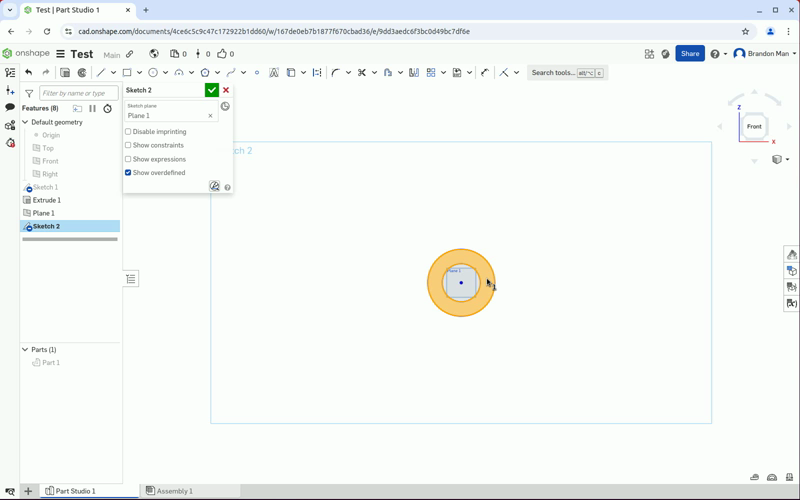
mouse_move(73, 352)
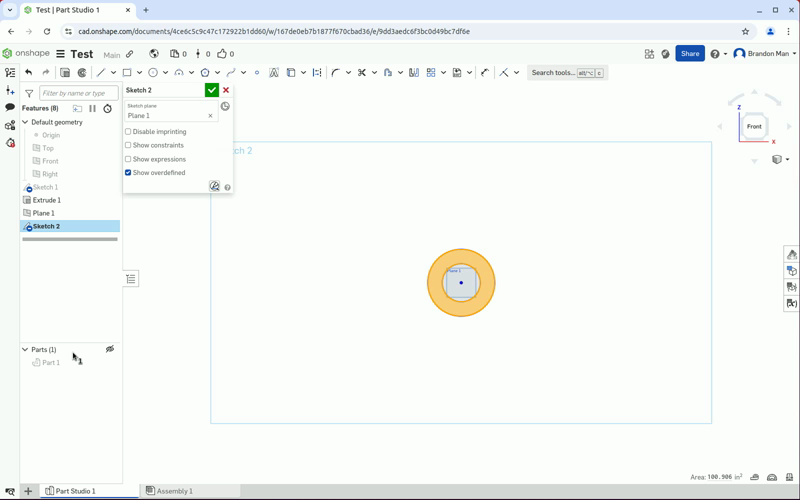
key(shift+y)
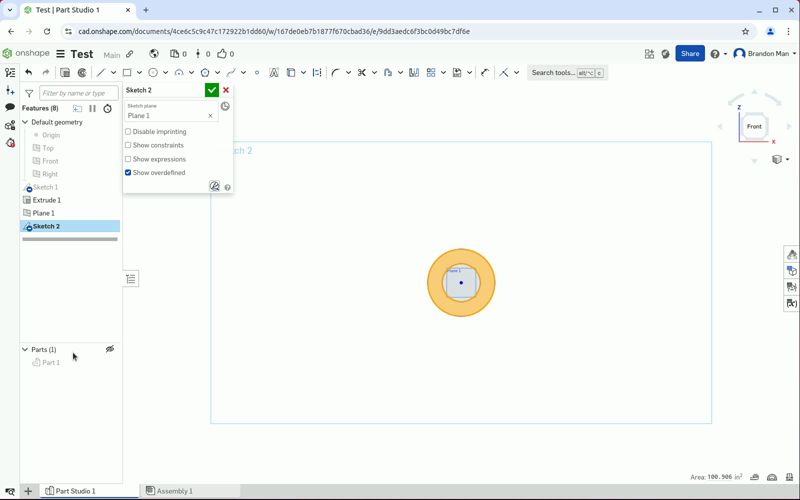
key(shift+e)
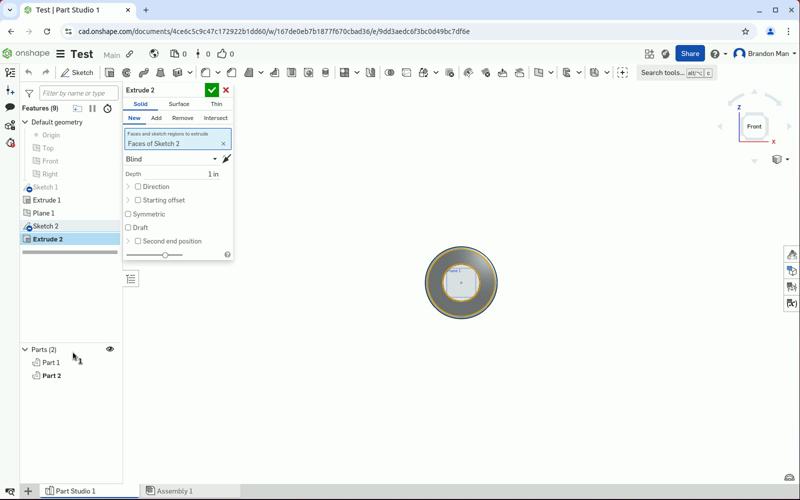
mouse_move(143, 106)
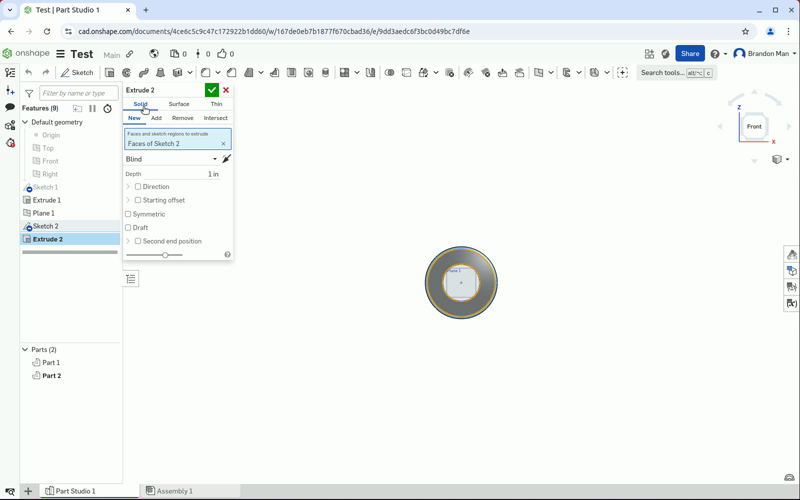
click(143, 106)
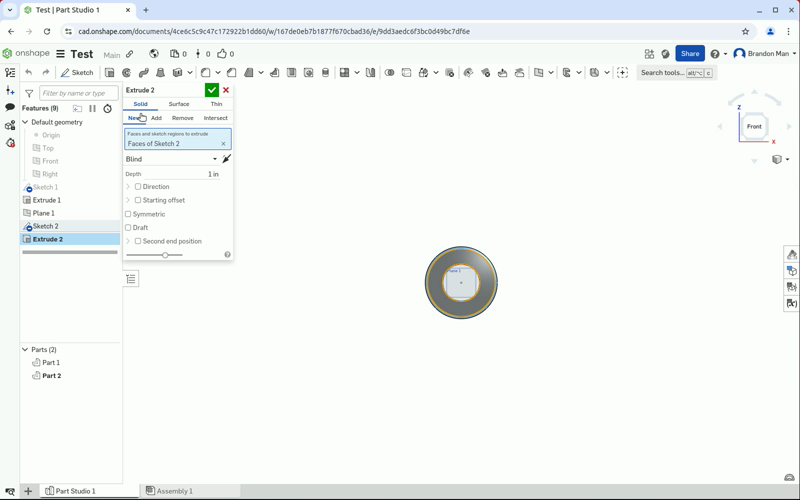
mouse_move(137, 120)
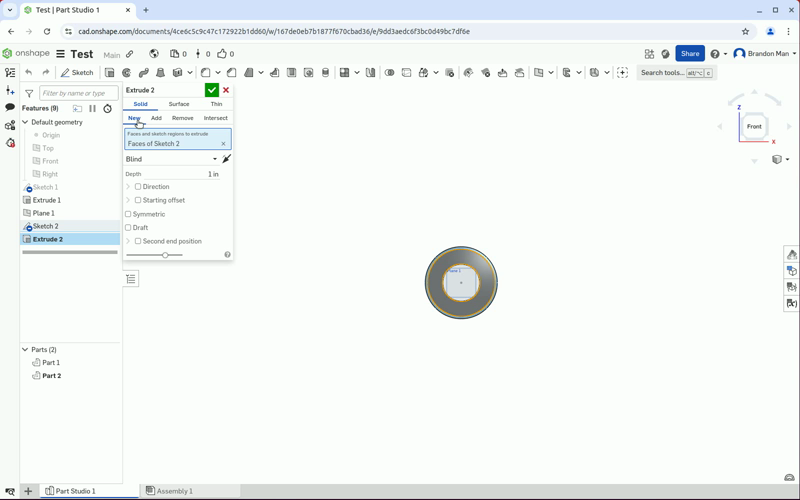
click(137, 120)
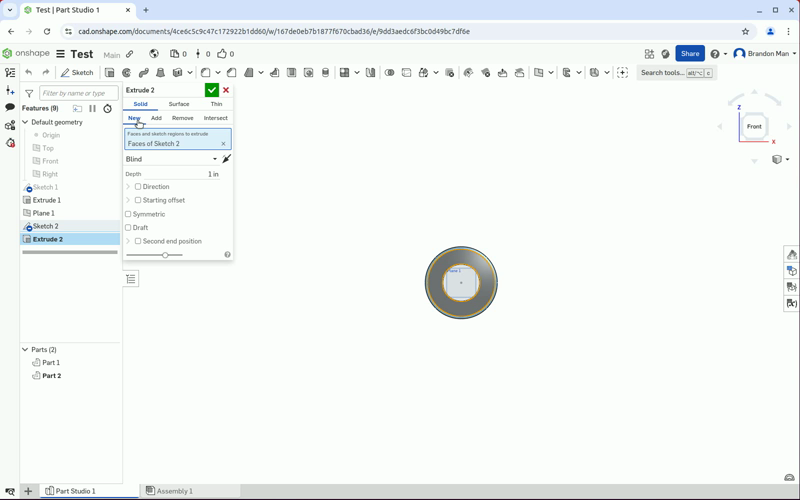
key(tab, 4)
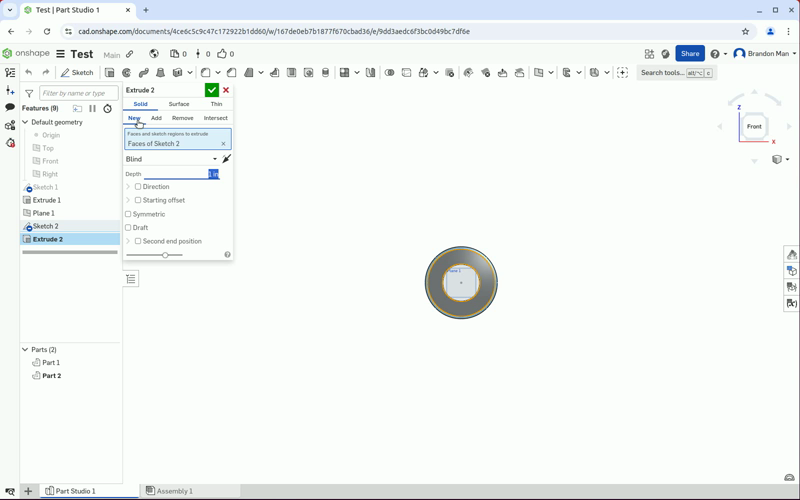
text(0.963)
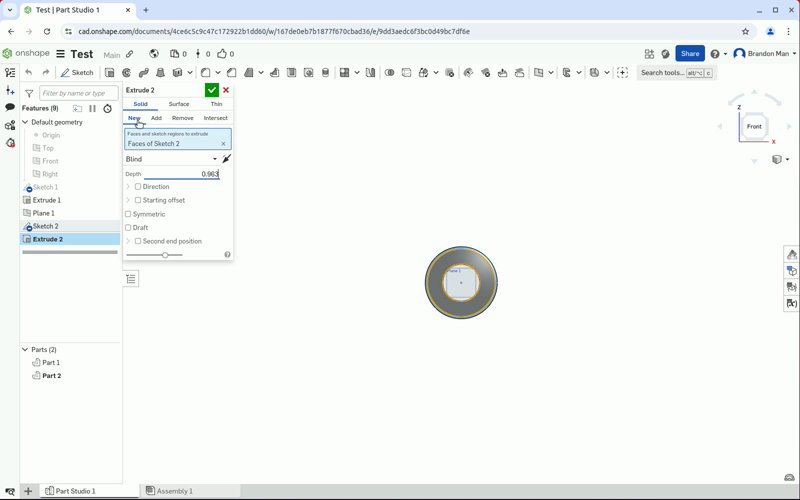
key(enter)
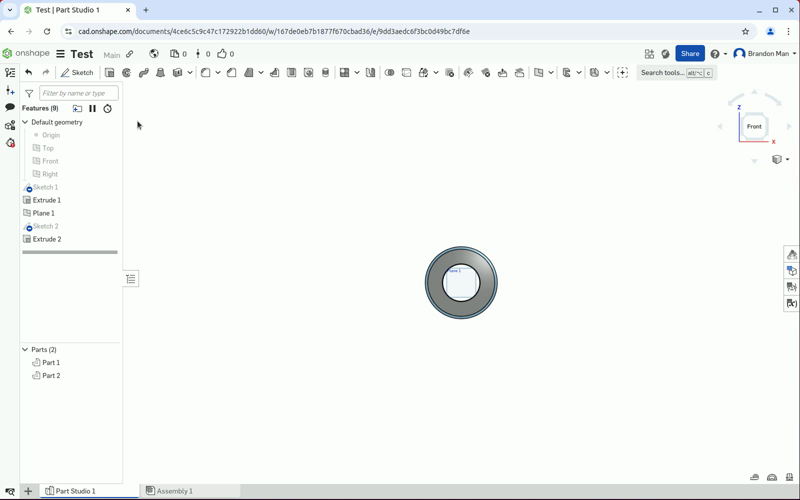
key(shift+h)
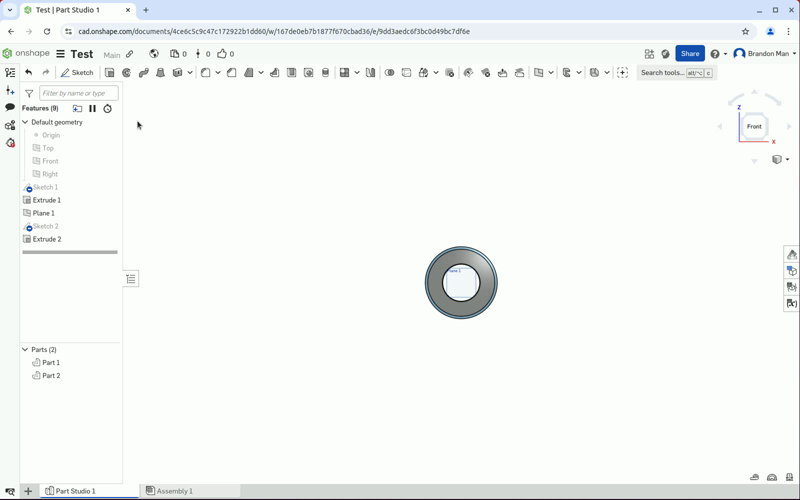
key(shift+h)
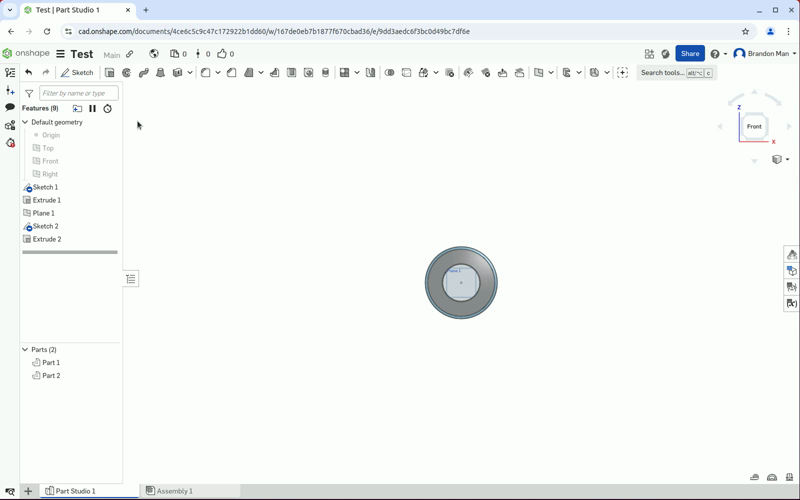
key(shift+7)
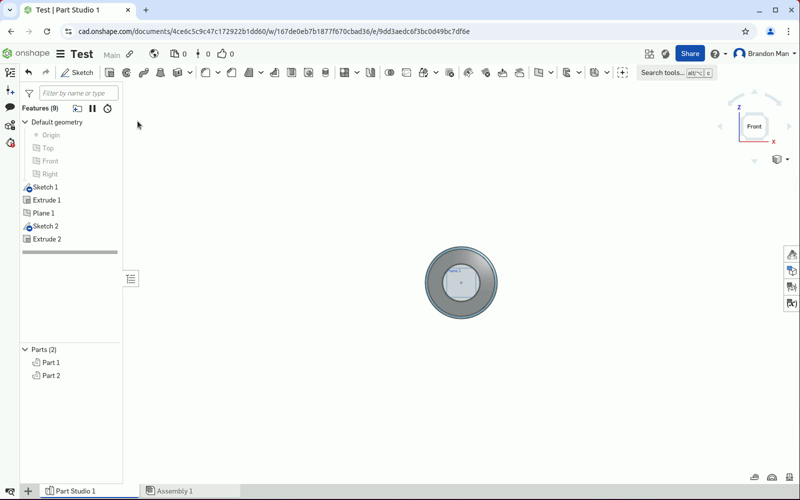
key(left, 2)
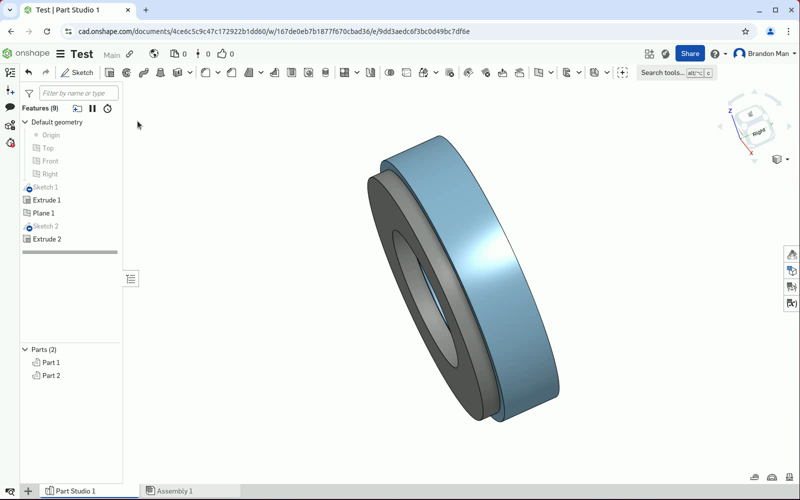
key(down, 2)
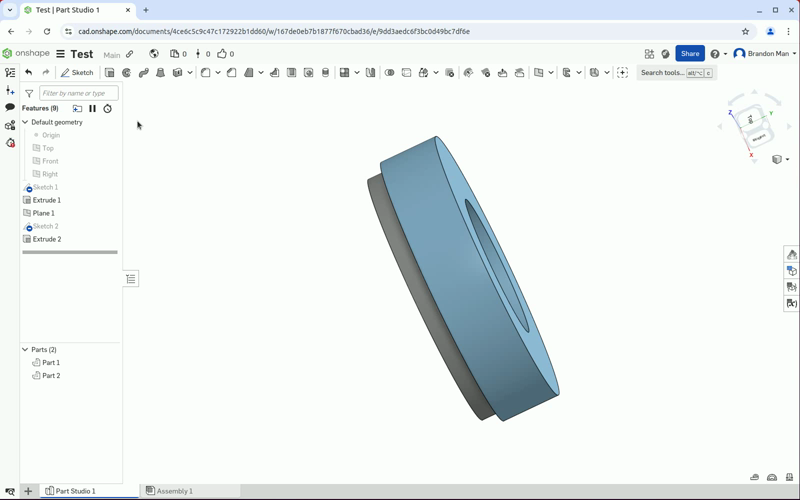
key(up, 2)
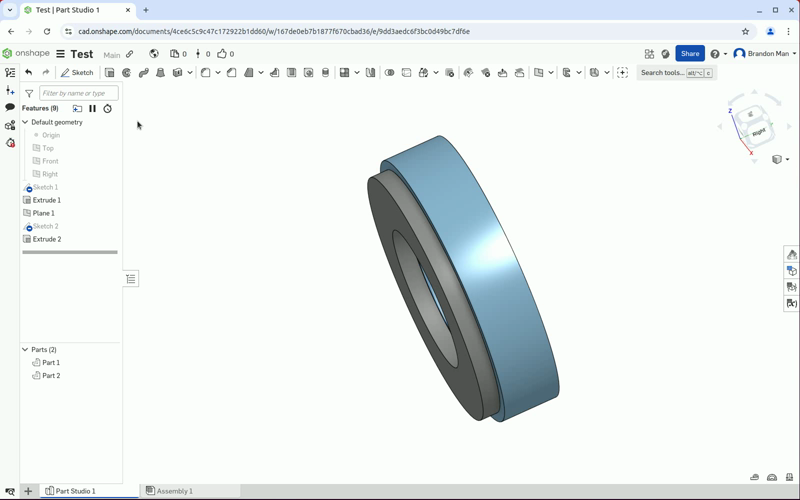
key(right, 2)
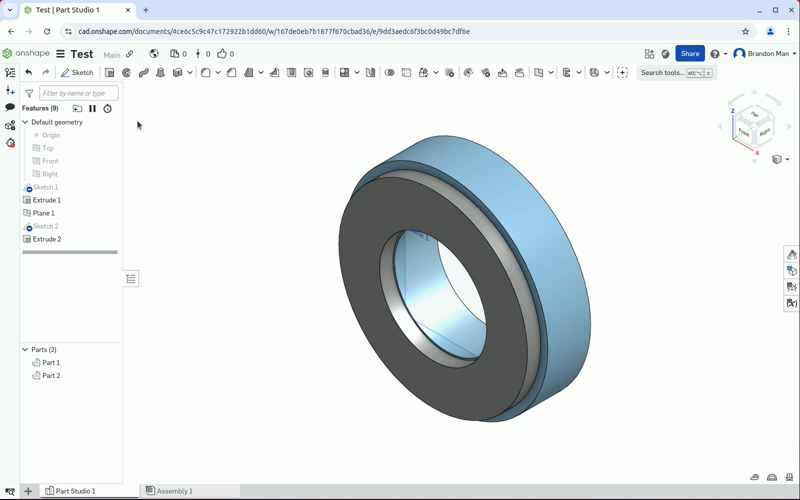
mouse_move(73, 189)
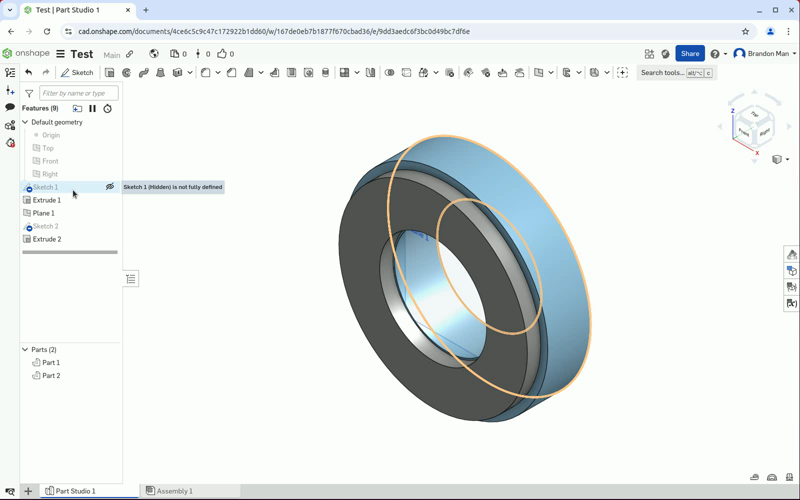
click(73, 189)